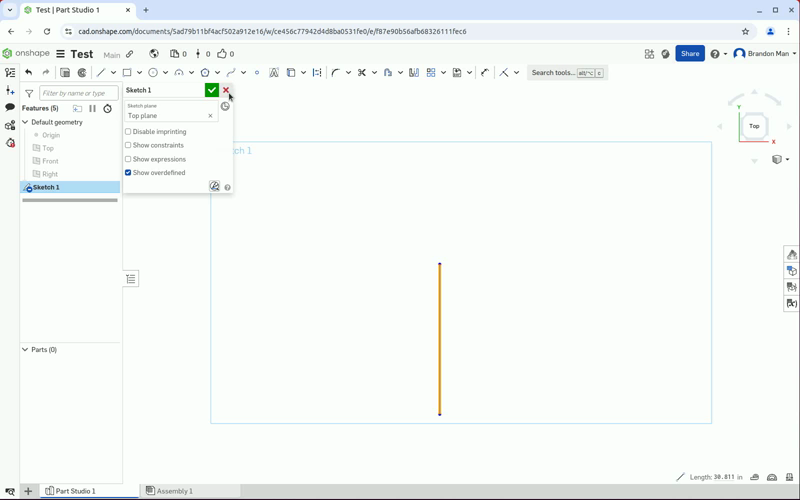
key(shift+h)
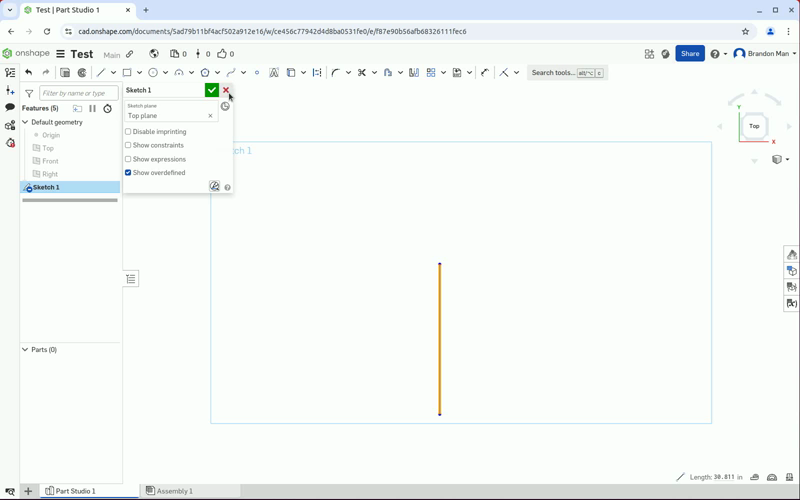
key(shift+s)
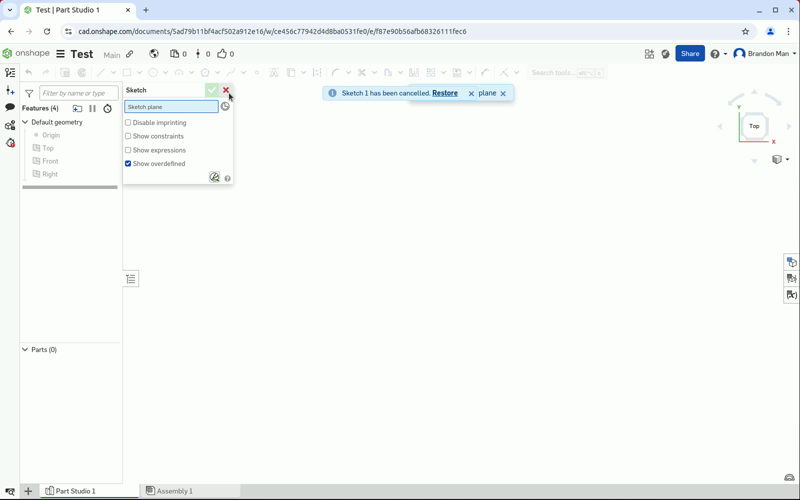
mouse_move(73, 150)
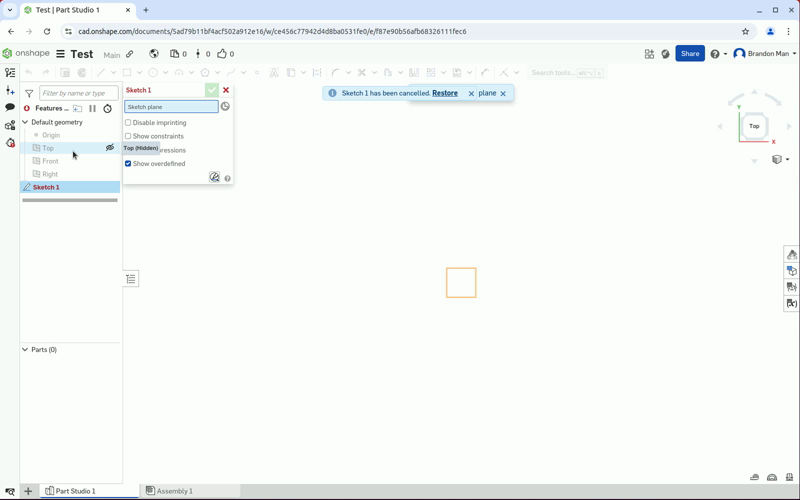
click(73, 150)
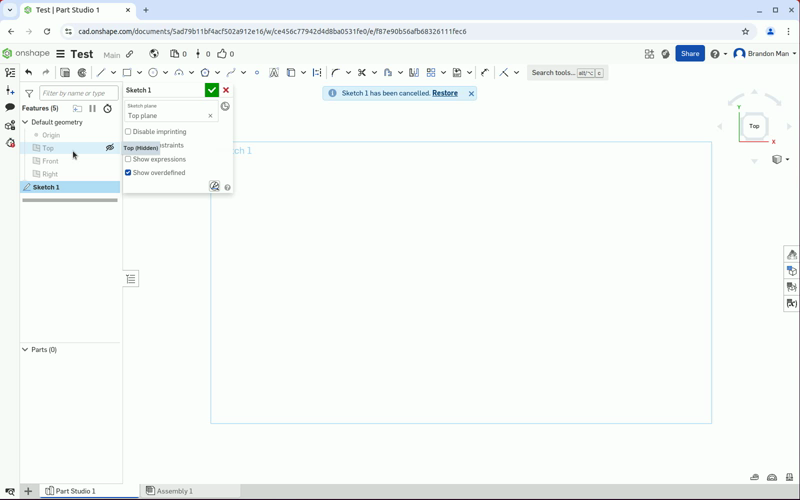
mouse_move(73, 352)
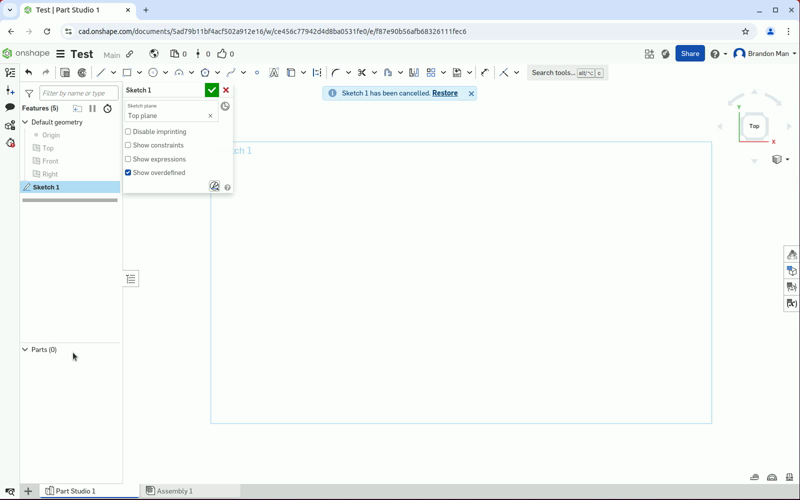
key(y)
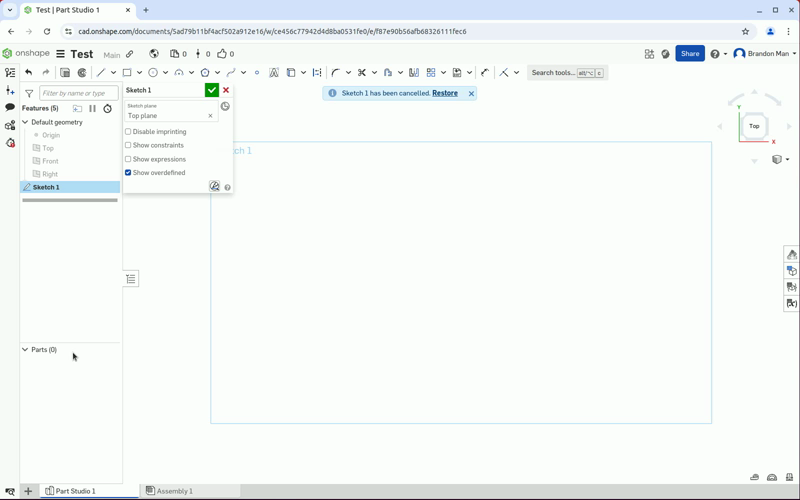
key(l)
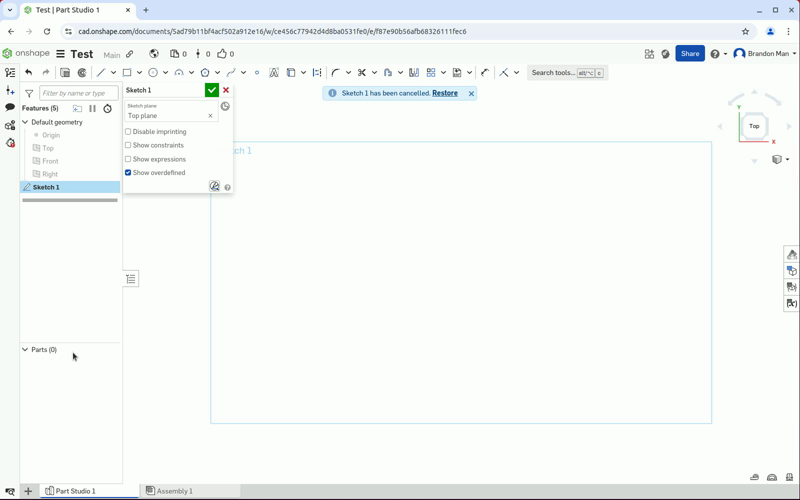
key_down(shift)
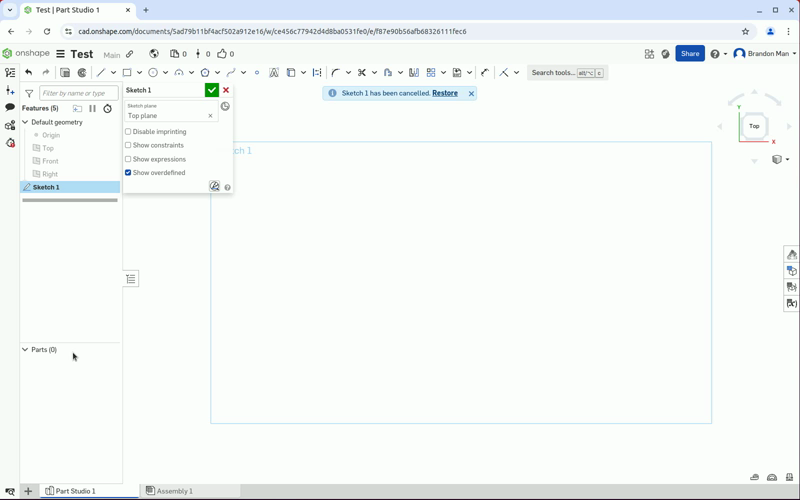
mouse_move(366, 282)
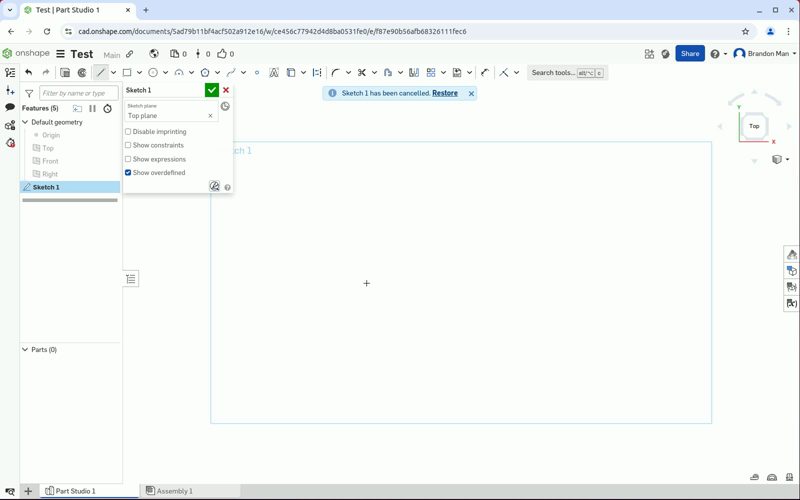
click(366, 282)
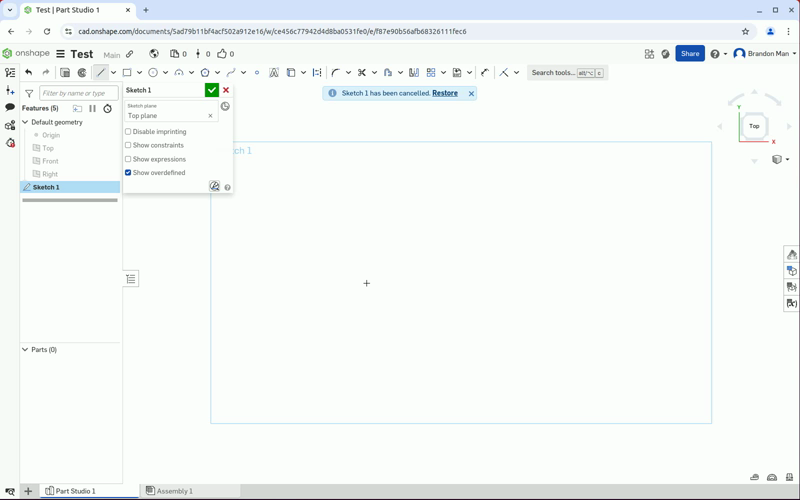
key_up(shift)
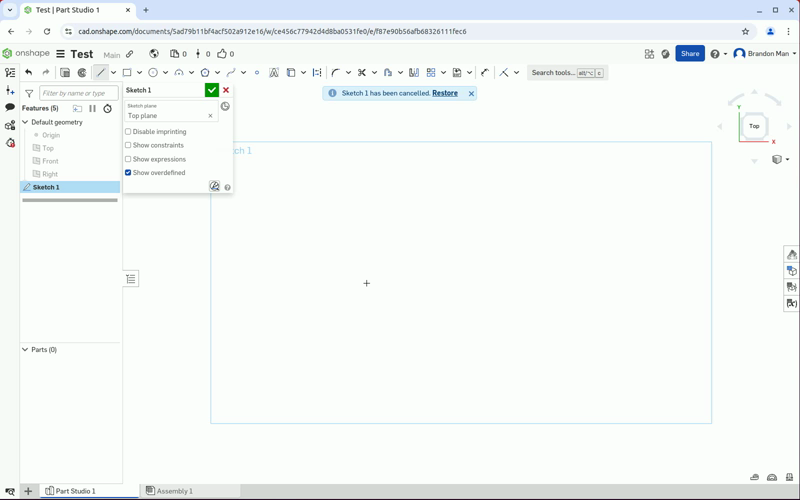
key_down(shift)
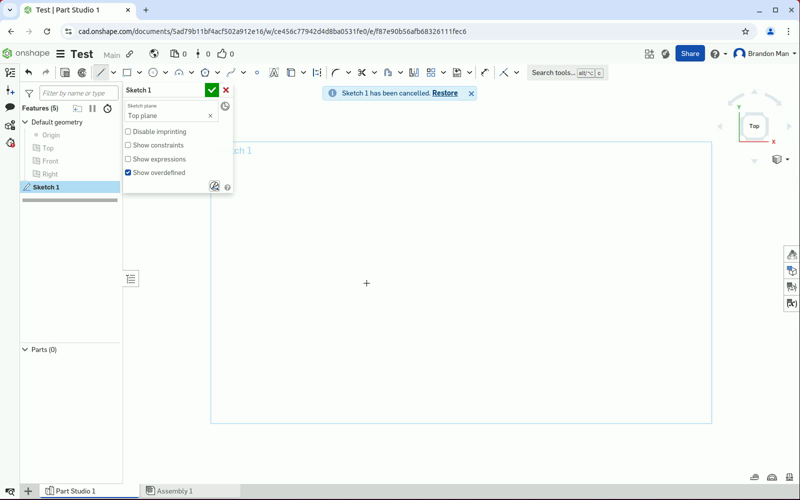
mouse_move(461, 282)
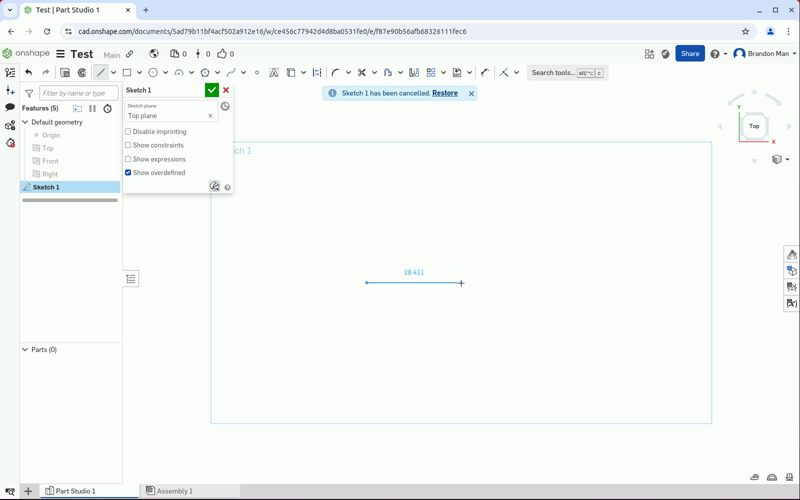
click(461, 282)
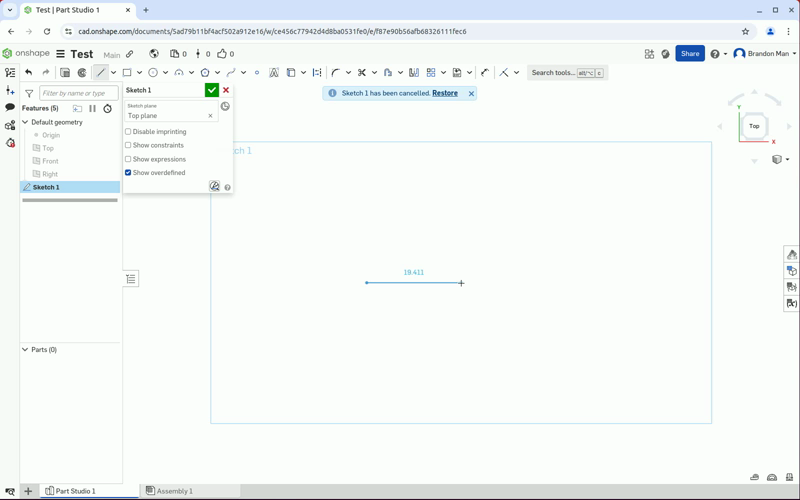
key_up(shift)
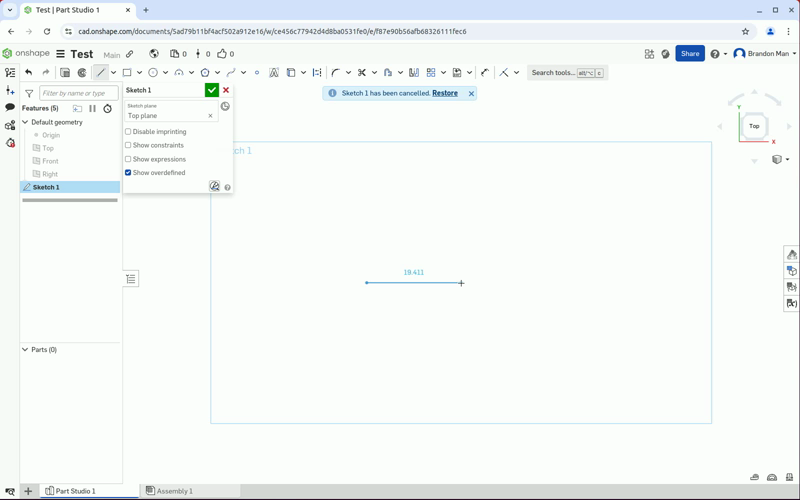
key_down(shift)
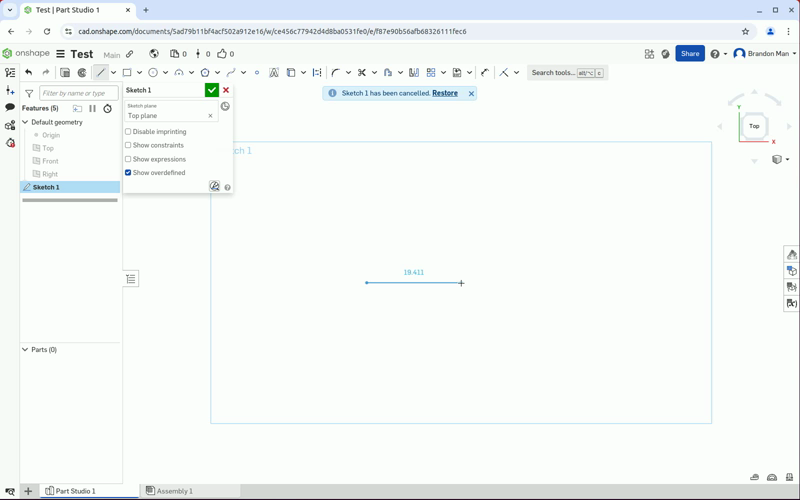
mouse_move(461, 192)
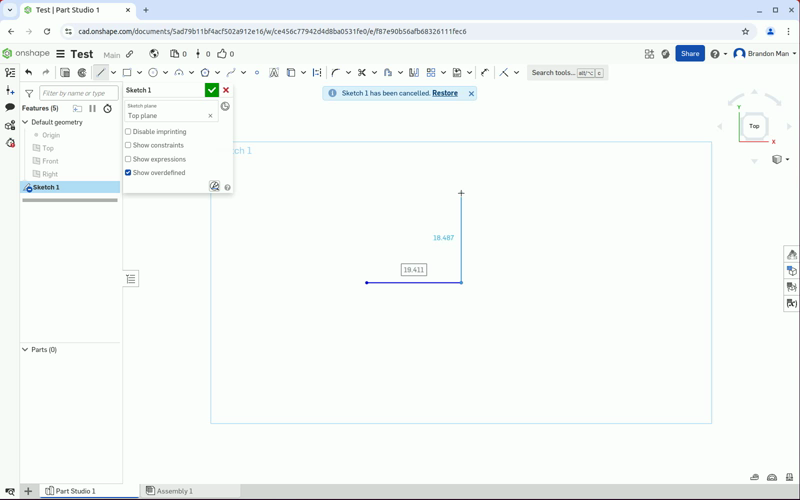
click(461, 192)
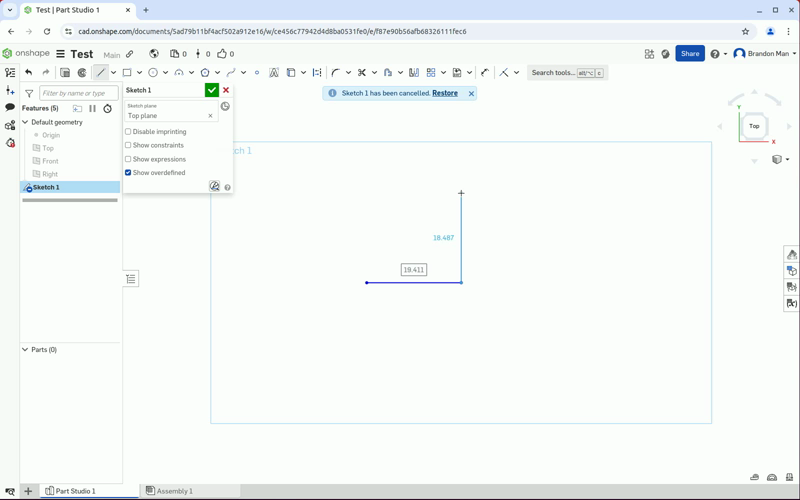
key_up(shift)
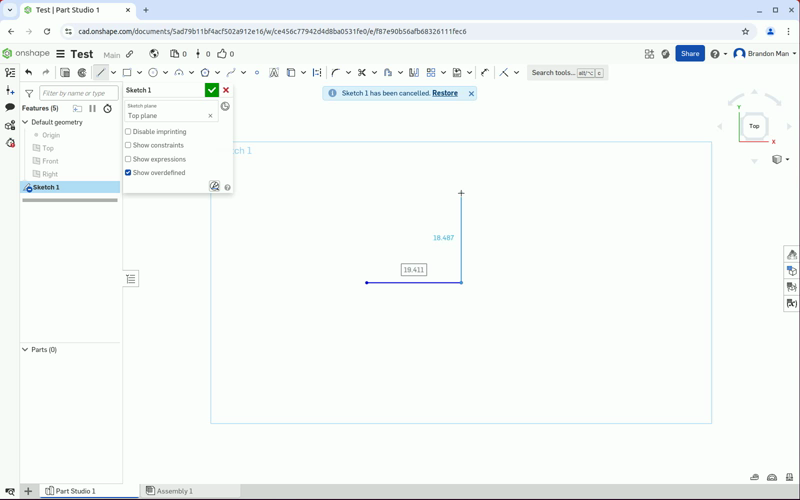
key_down(shift)
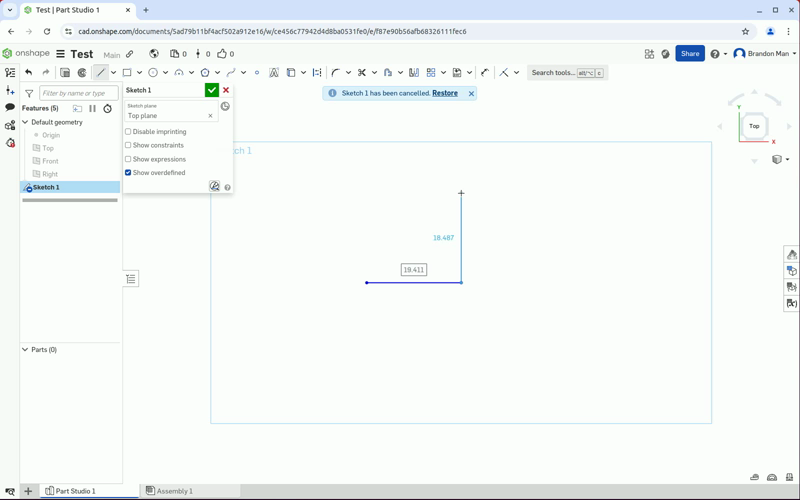
mouse_move(366, 192)
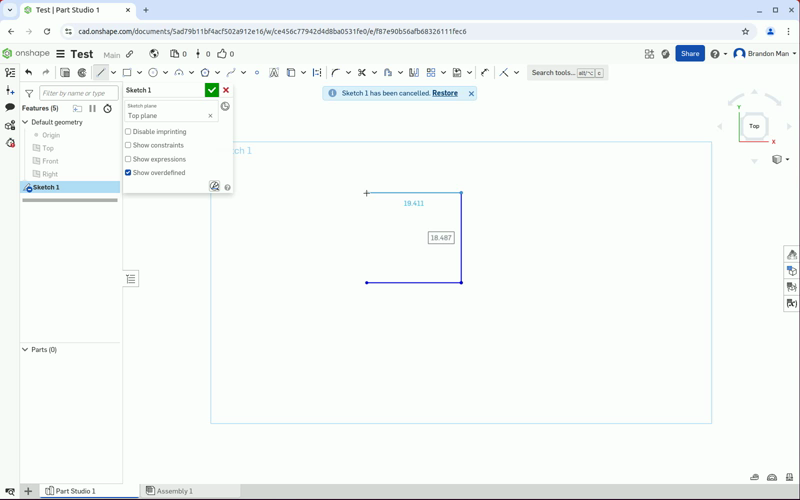
click(366, 192)
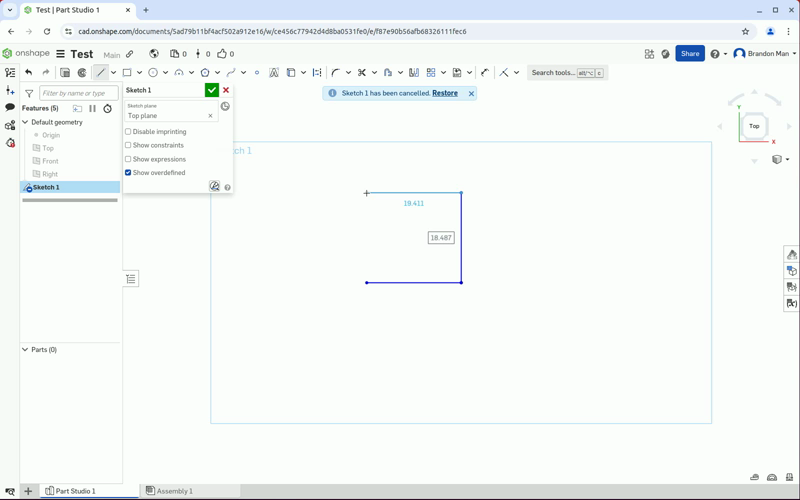
key_up(shift)
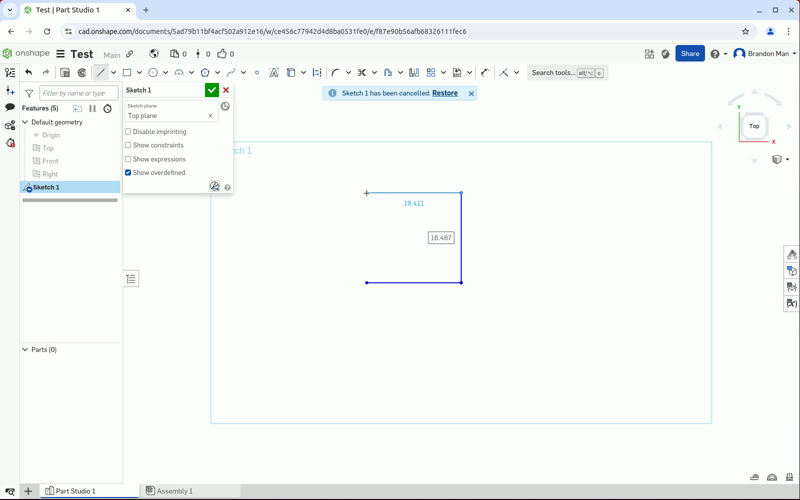
key_down(shift)
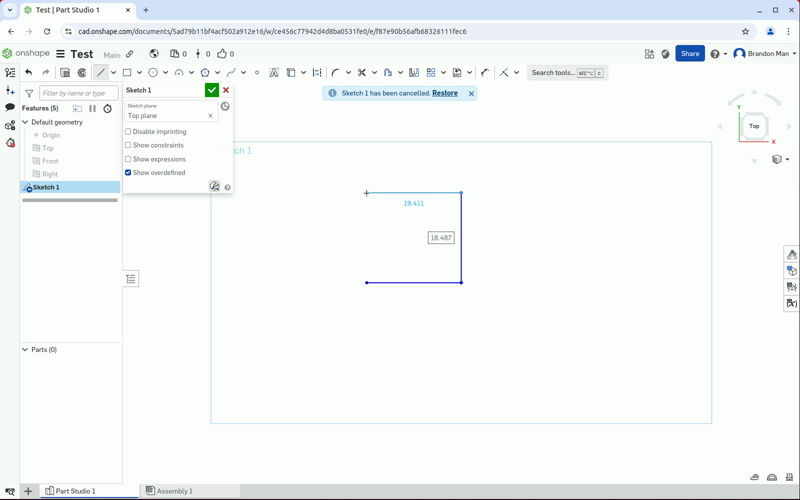
mouse_move(366, 282)
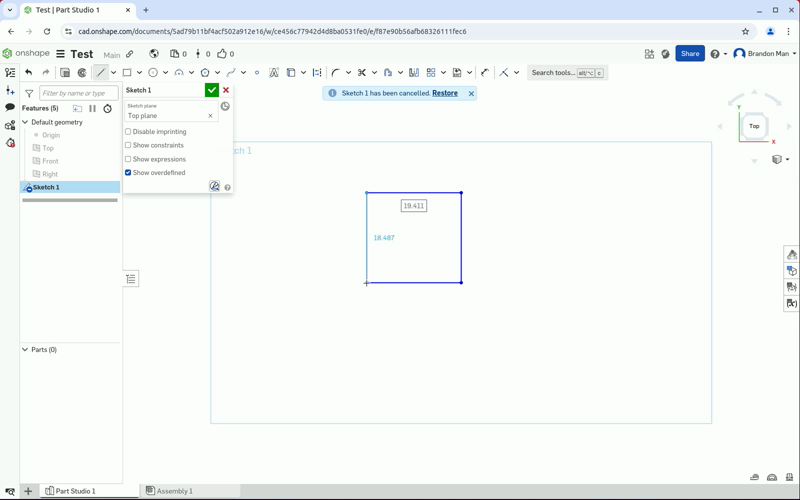
key_up(shift)
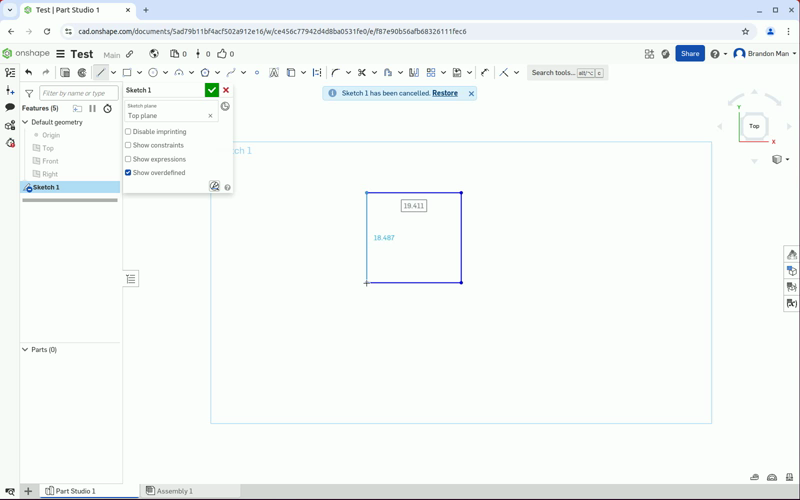
click(366, 282)
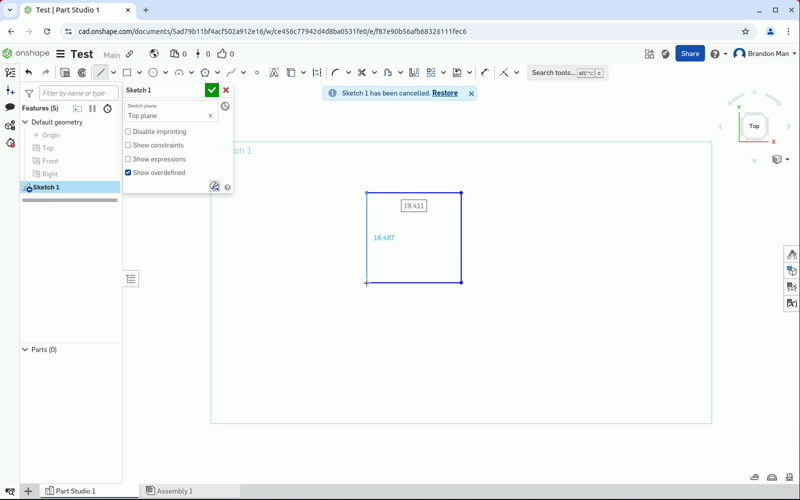
key(esc)
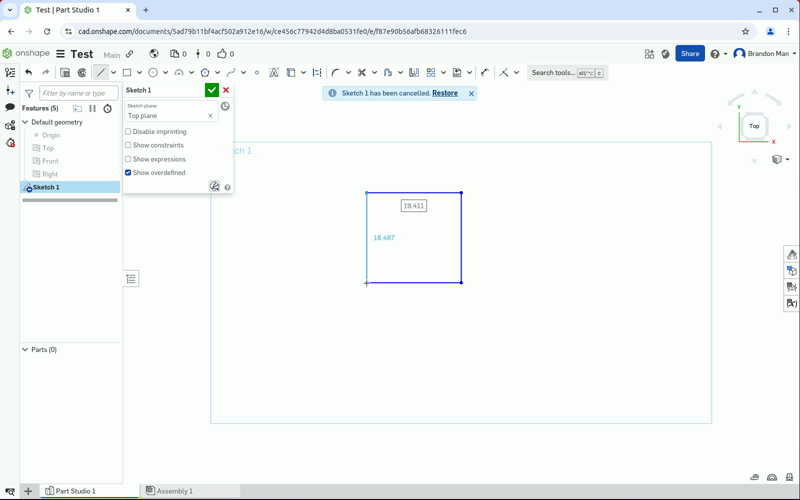
mouse_move(402, 243)
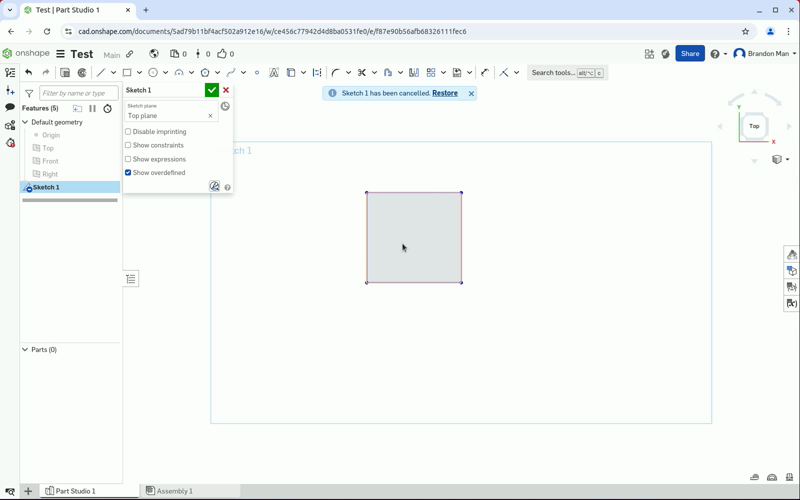
click(402, 243)
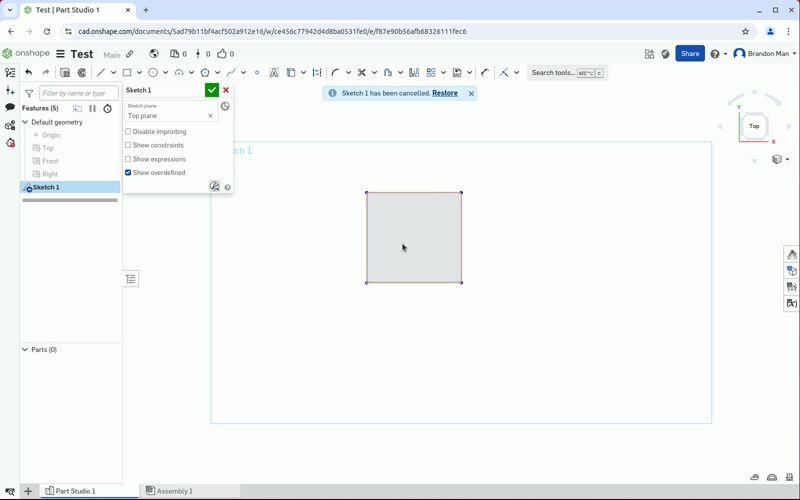
mouse_move(73, 352)
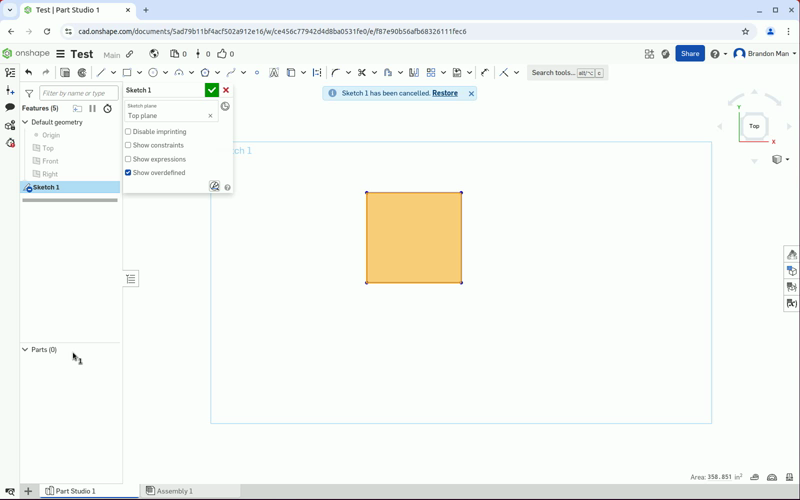
key(shift+y)
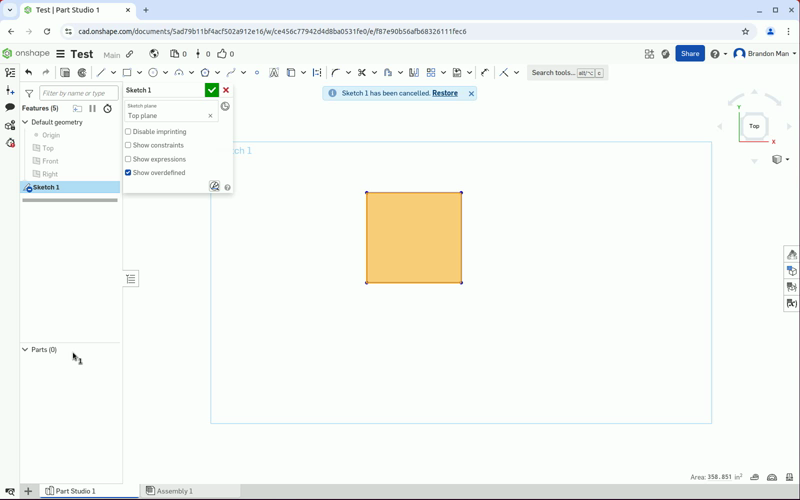
key(shift+e)
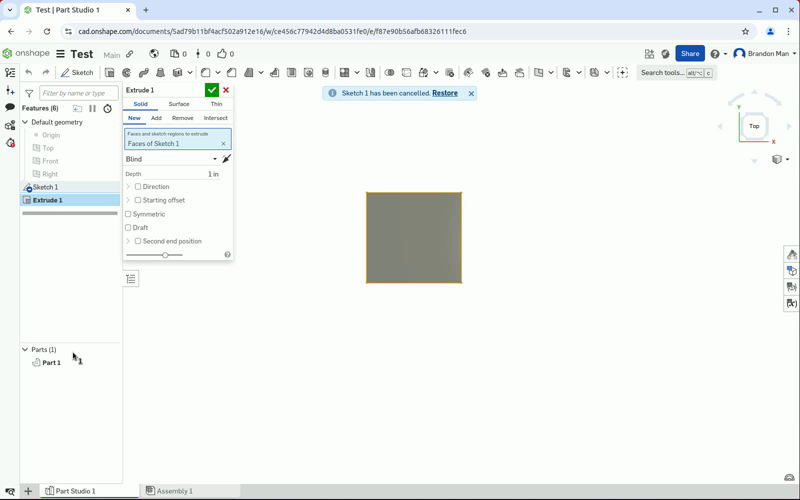
mouse_move(143, 106)
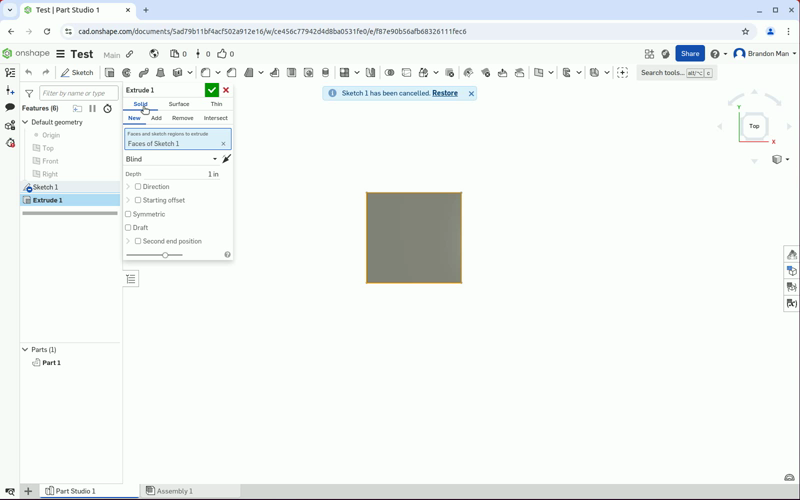
click(143, 106)
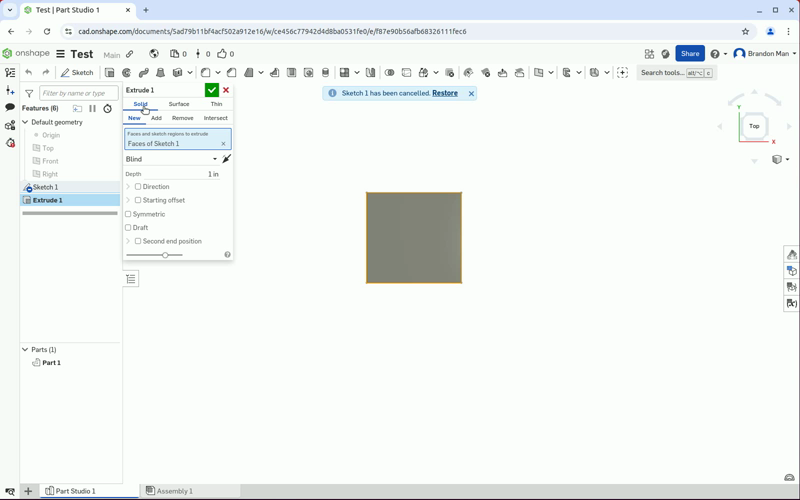
mouse_move(137, 120)
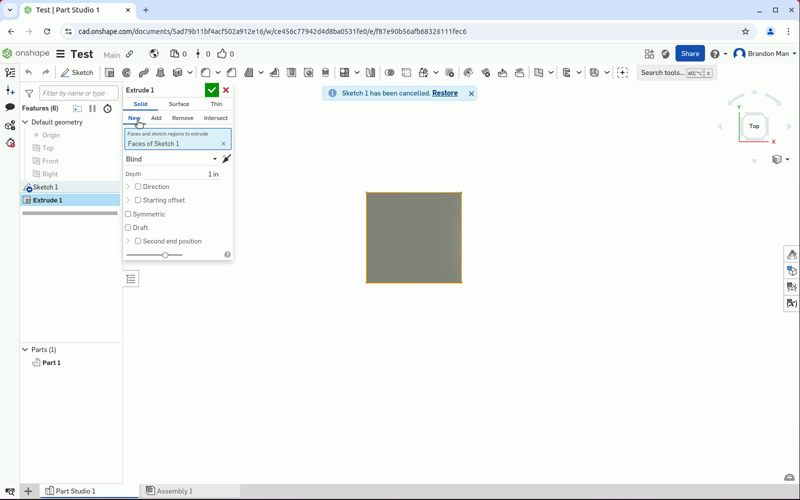
click(137, 120)
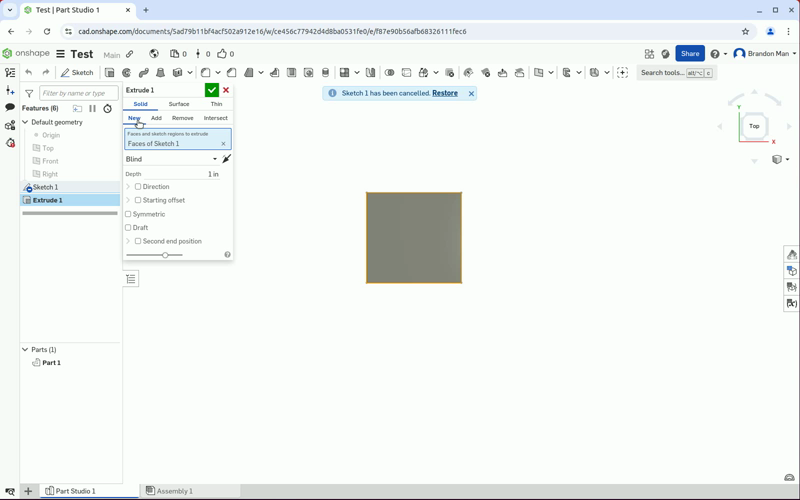
key(tab, 4)
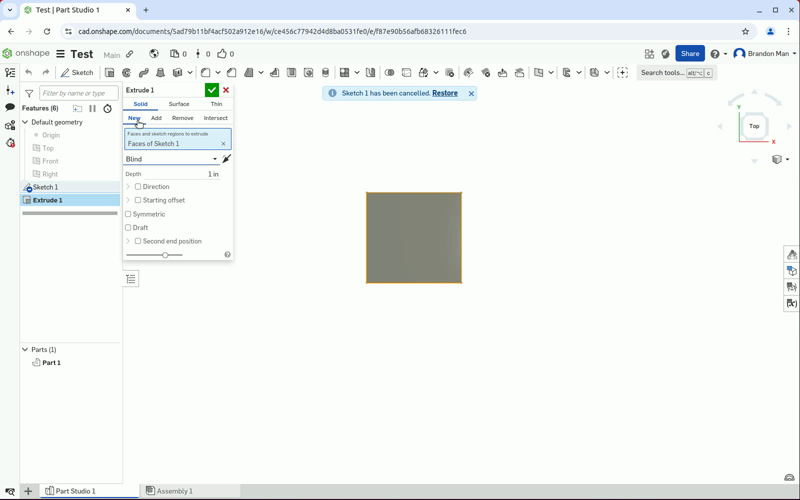
text(23.108)
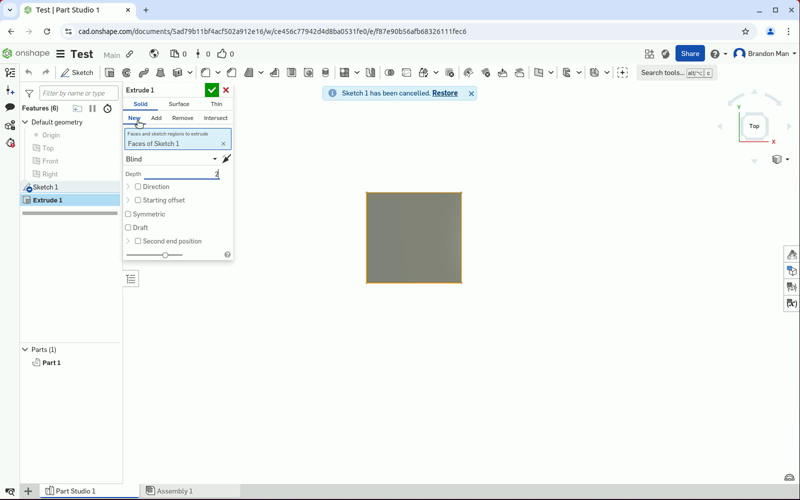
key(enter)
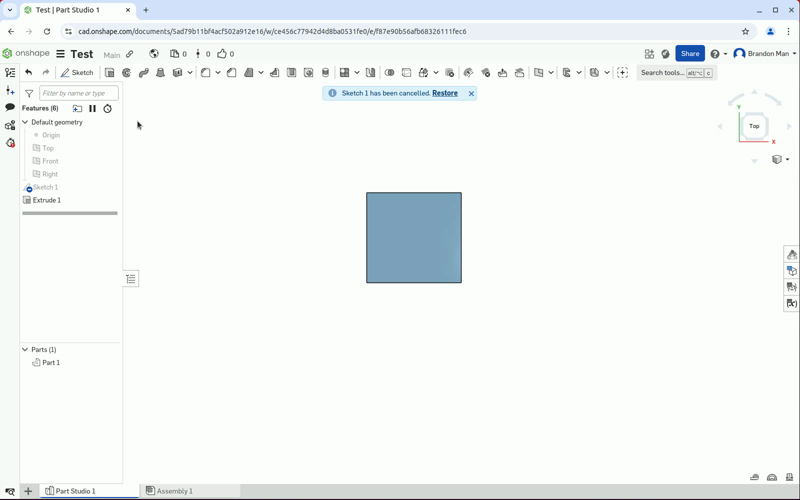
key(shift+h)
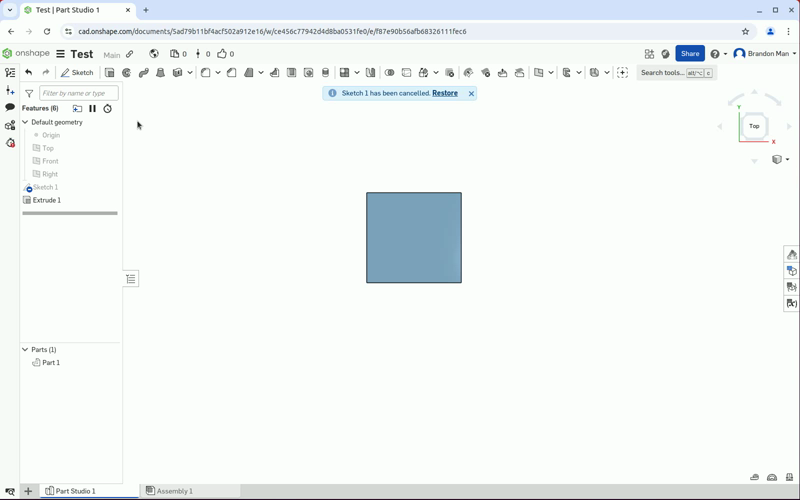
key(shift+h)
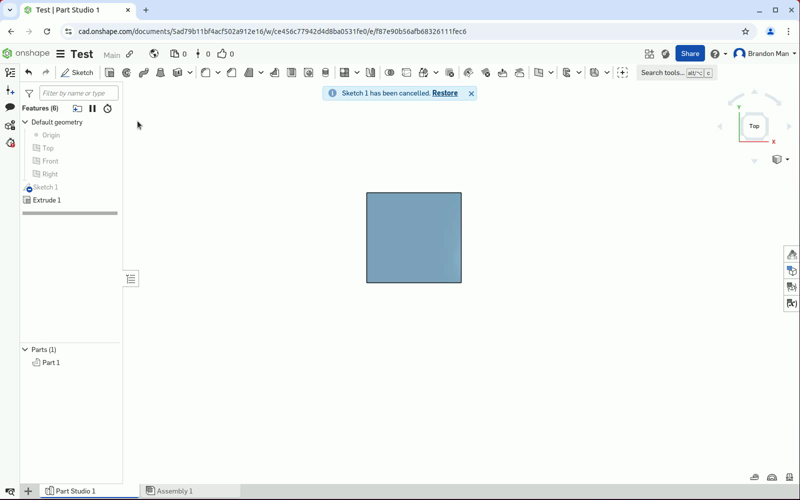
mouse_move(73, 189)
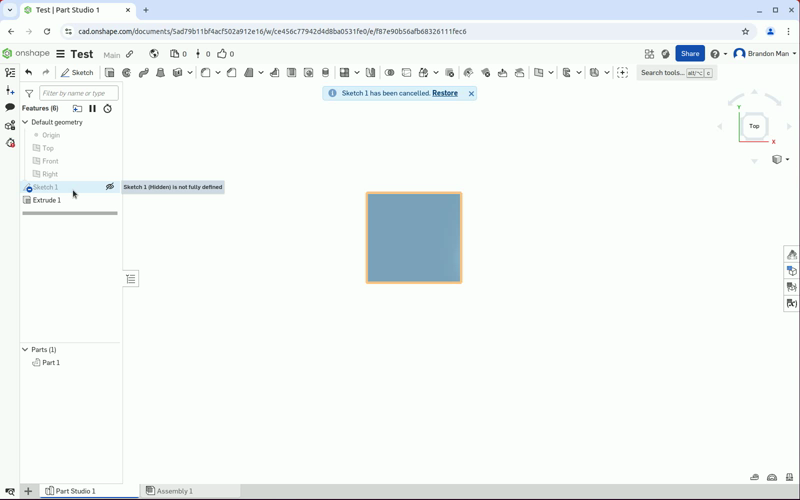
click(73, 189)
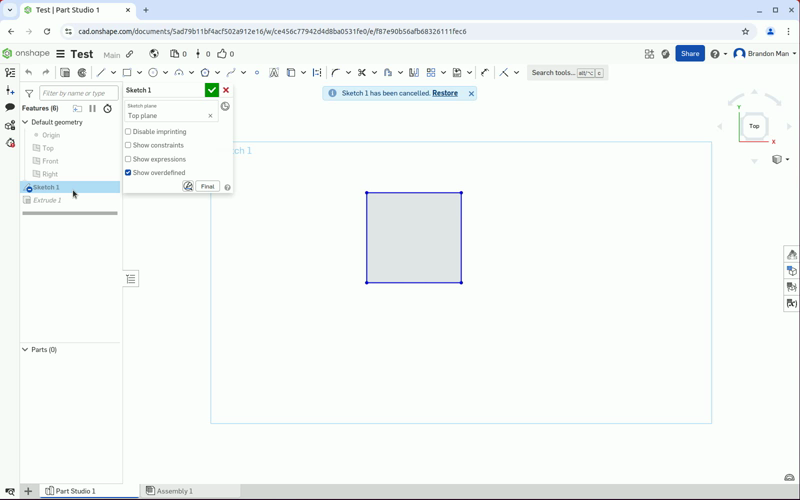
mouse_move(229, 92)
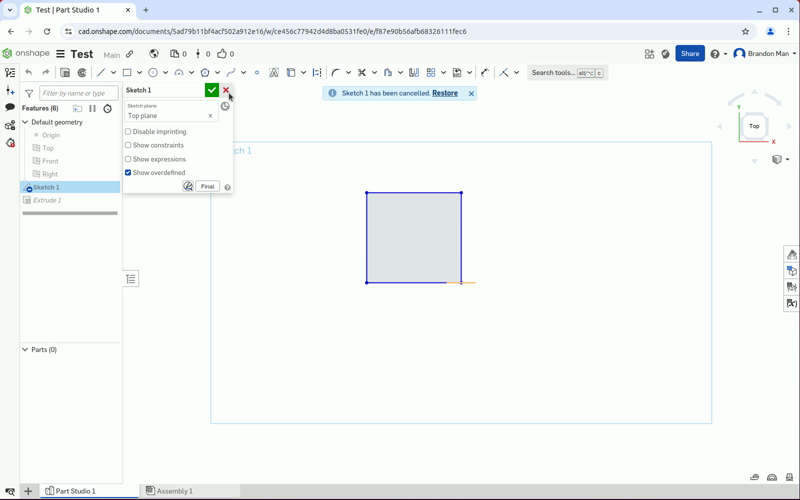
click(229, 92)
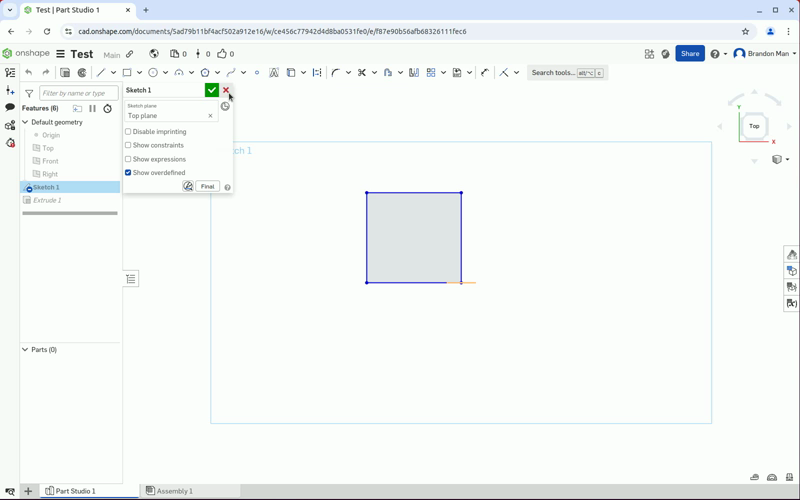
key(shift+s)
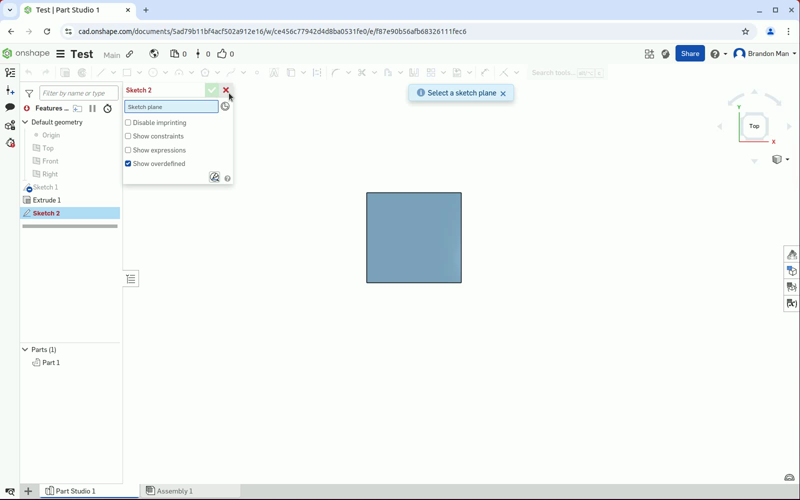
mouse_move(73, 150)
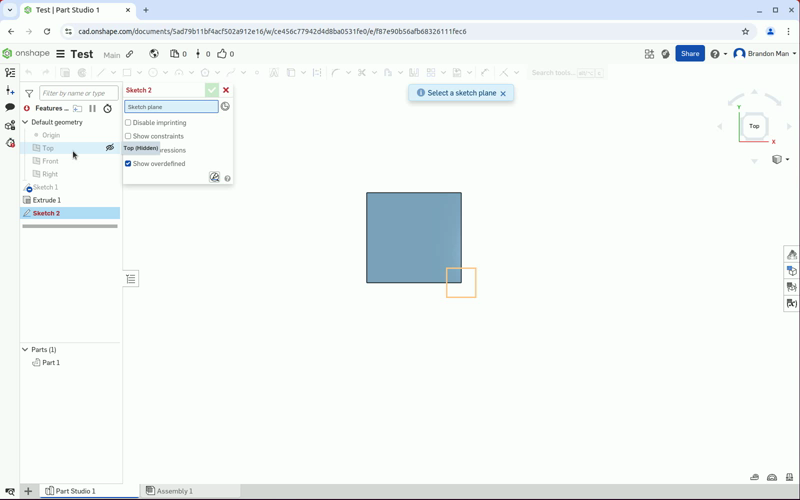
click(73, 150)
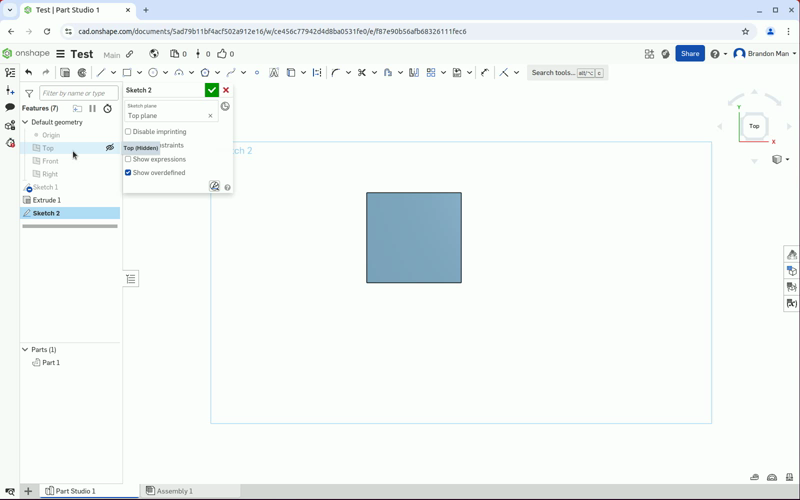
mouse_move(73, 352)
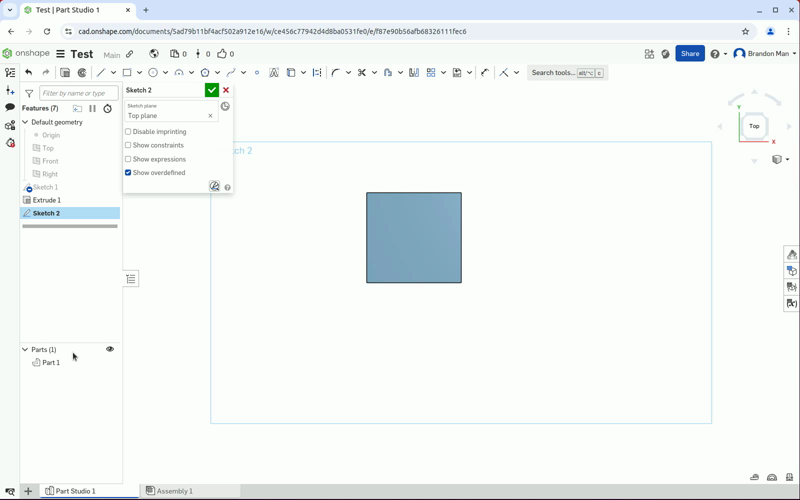
key(y)
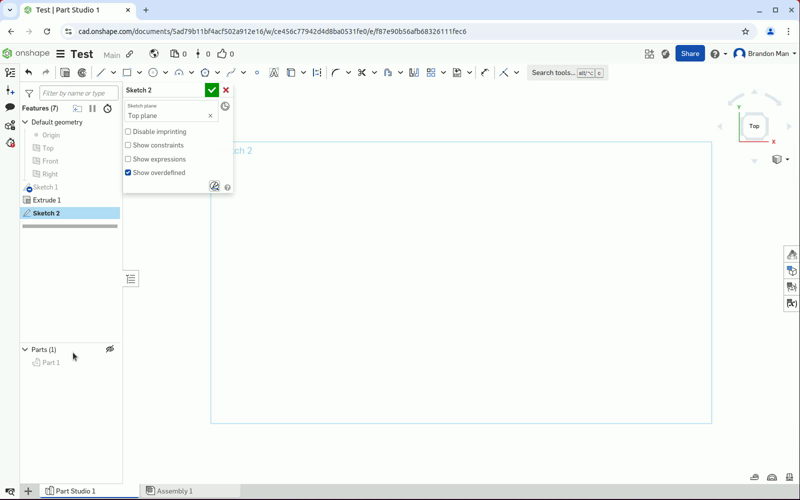
key(l)
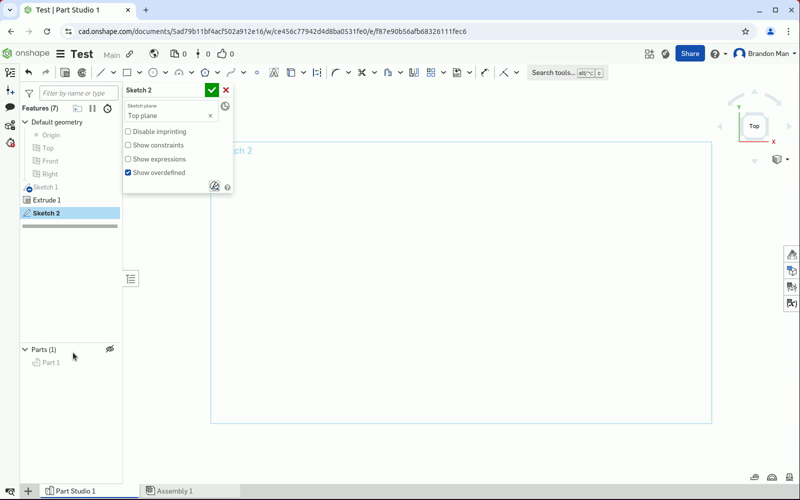
key_down(shift)
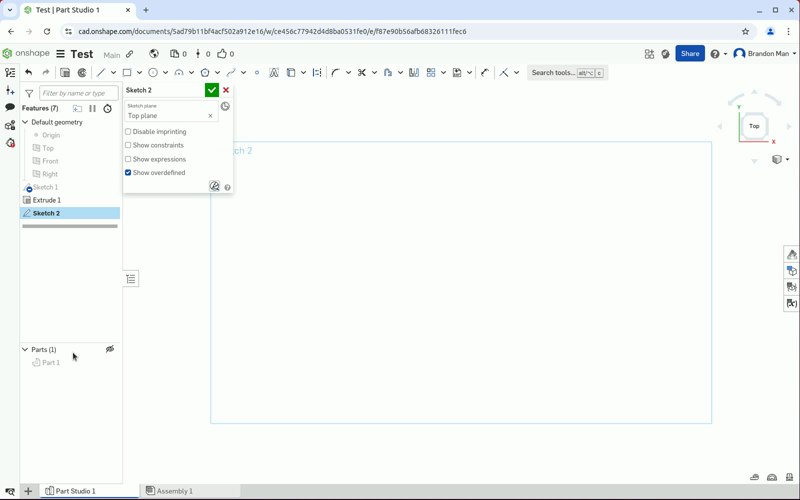
mouse_move(460, 282)
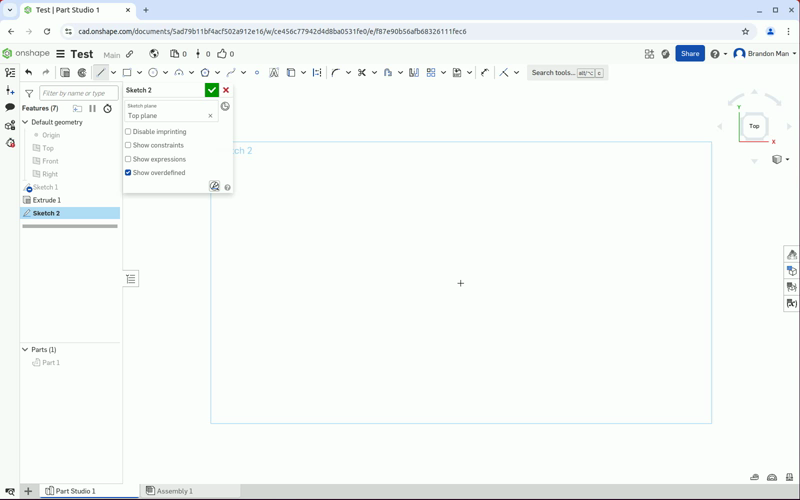
click(460, 282)
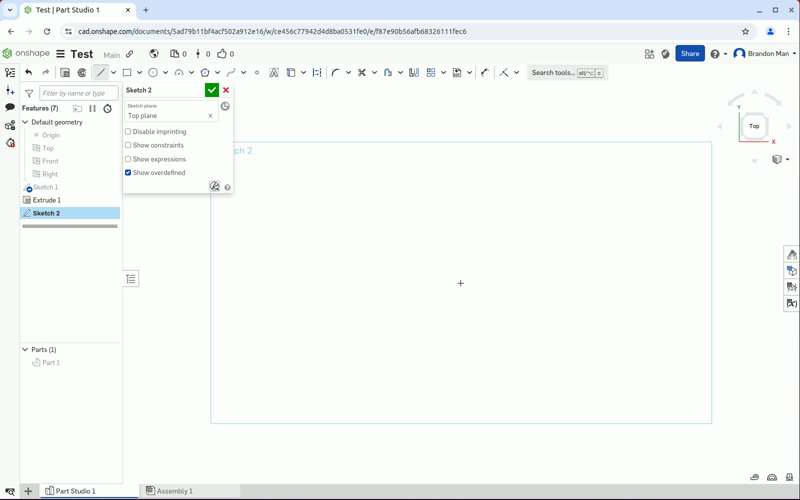
key_up(shift)
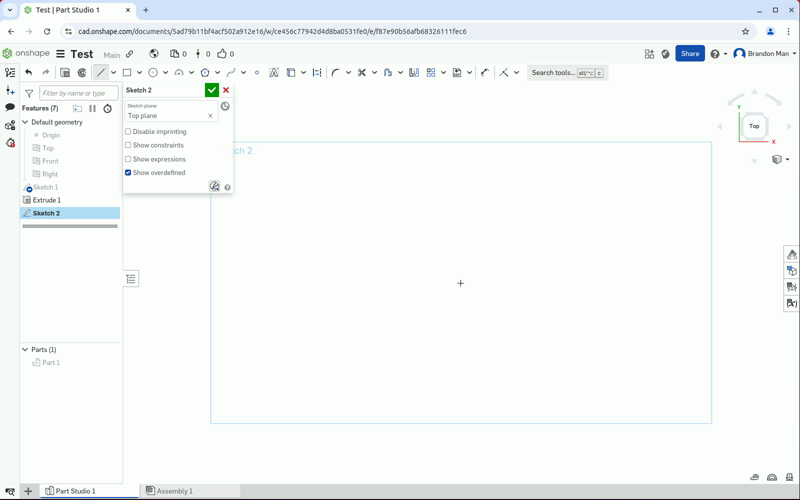
key_down(shift)
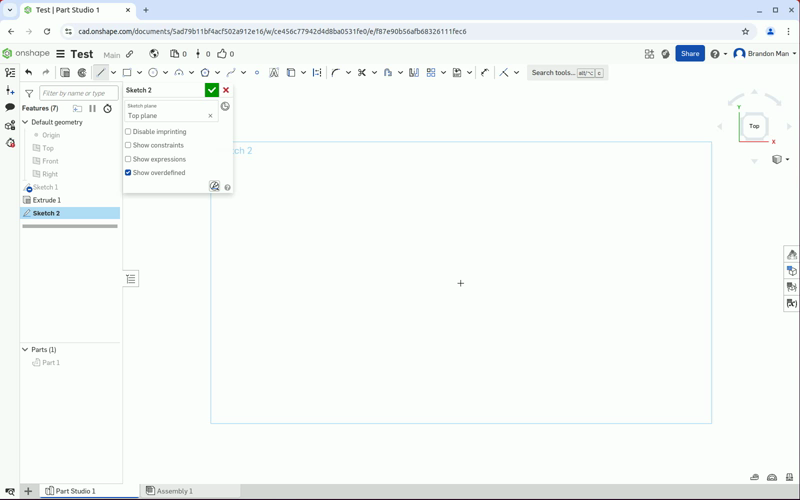
mouse_move(490, 282)
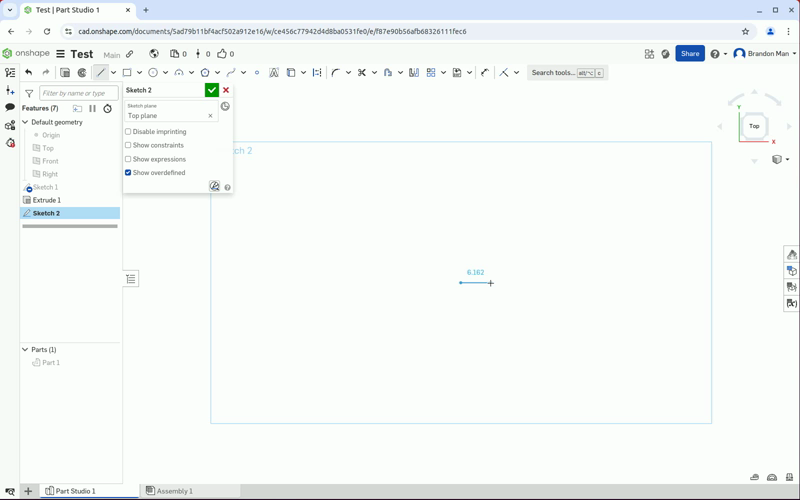
mouse_move(488, 293)
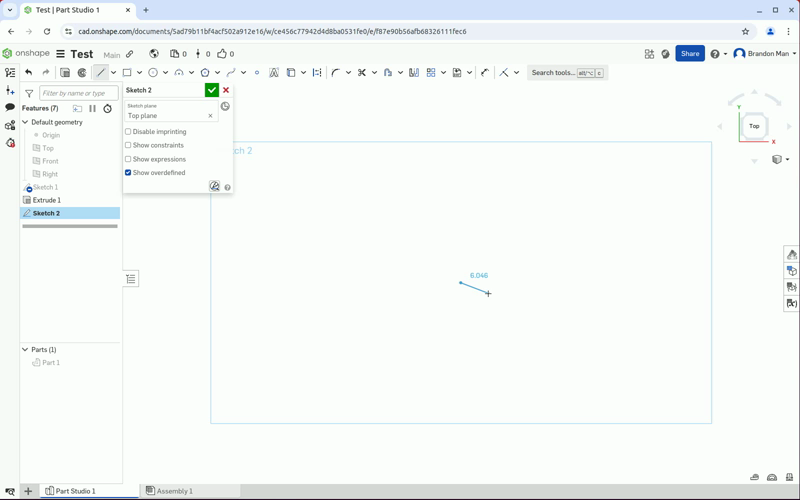
click(488, 293)
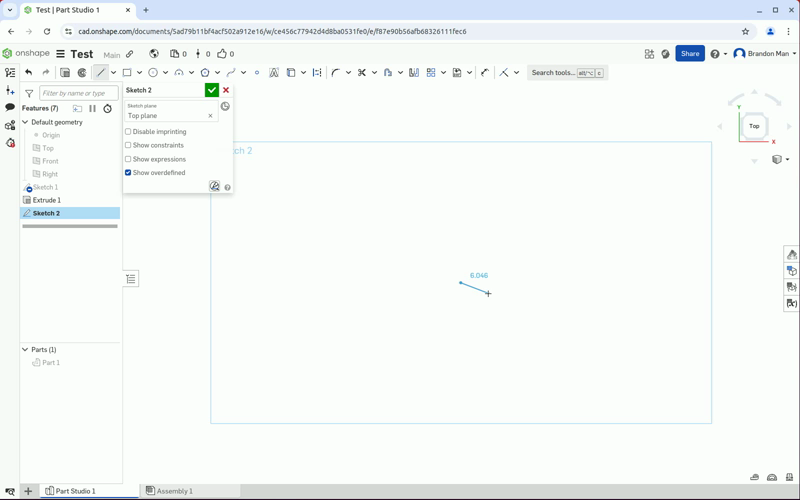
key_up(shift)
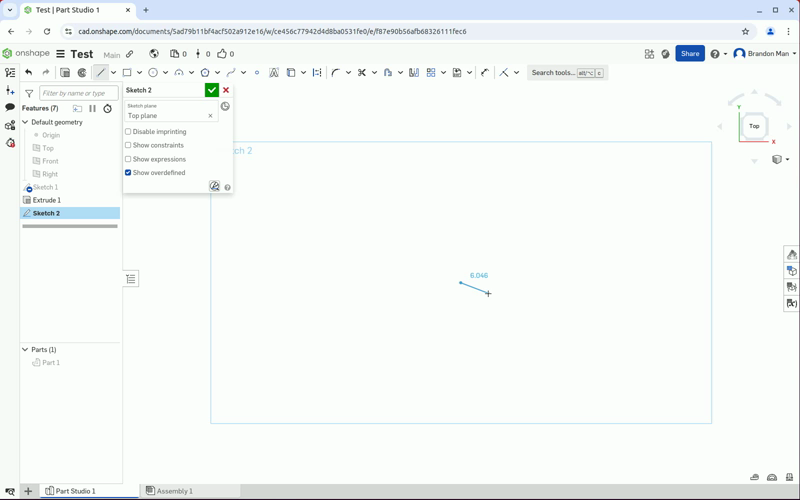
key_down(shift)
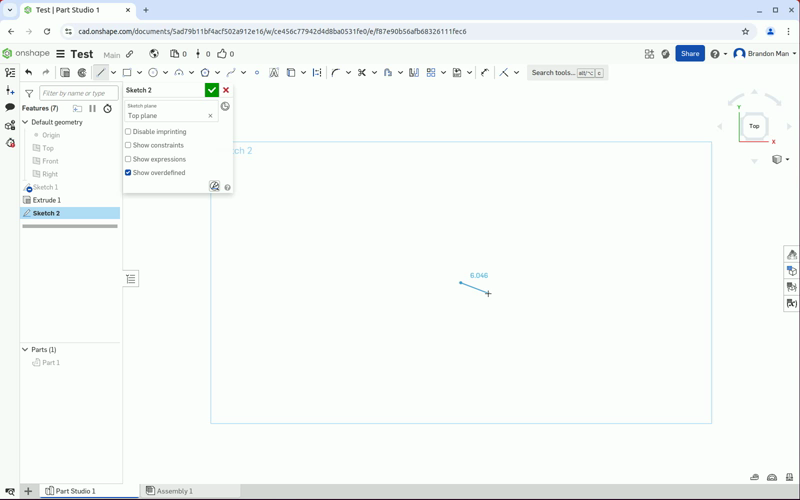
mouse_move(517, 213)
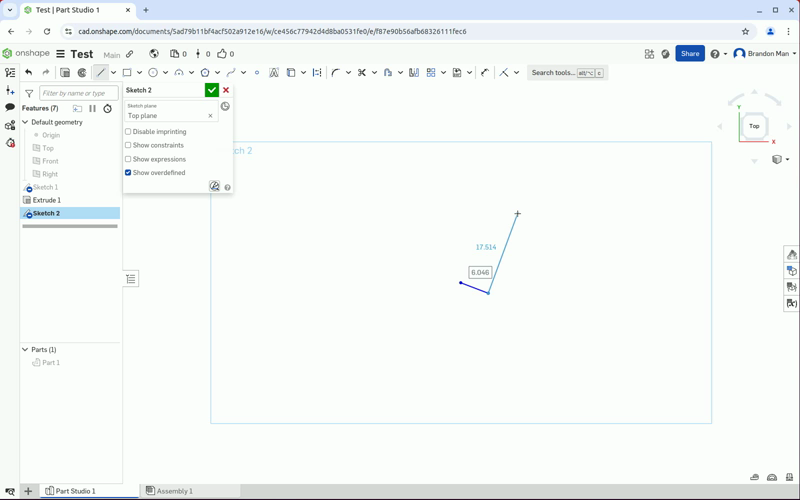
click(517, 213)
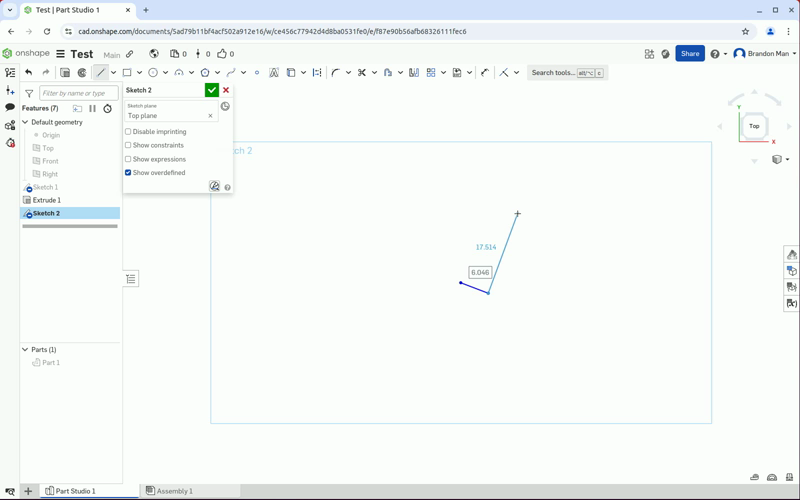
key_up(shift)
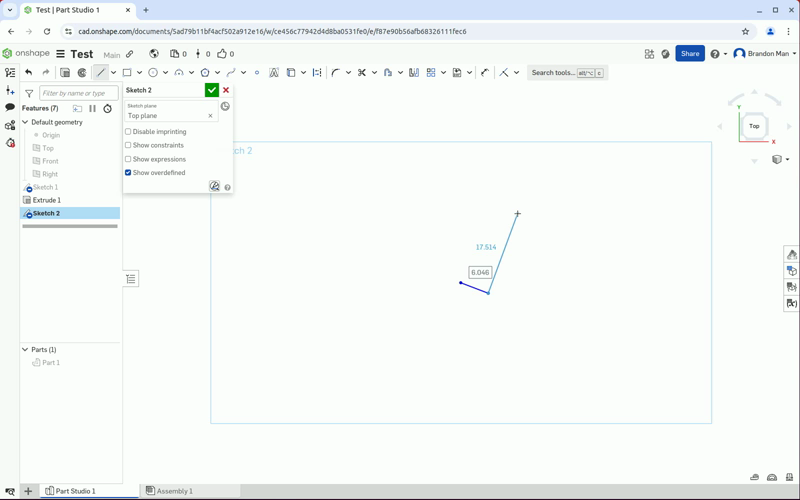
key_down(shift)
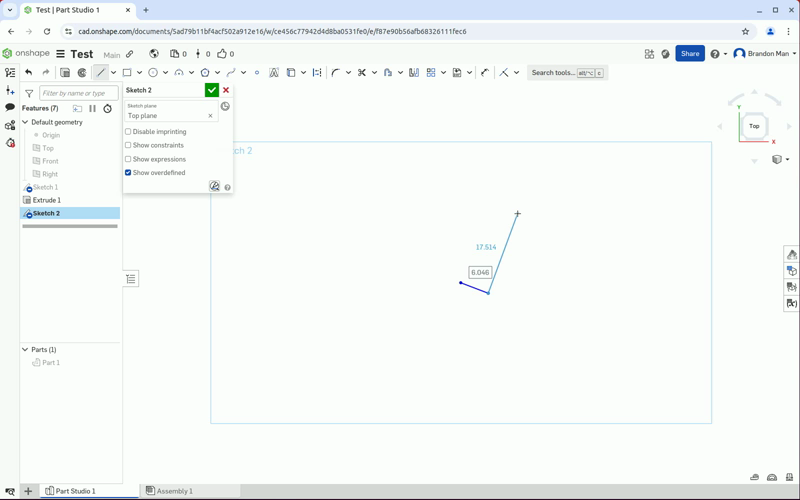
mouse_move(460, 192)
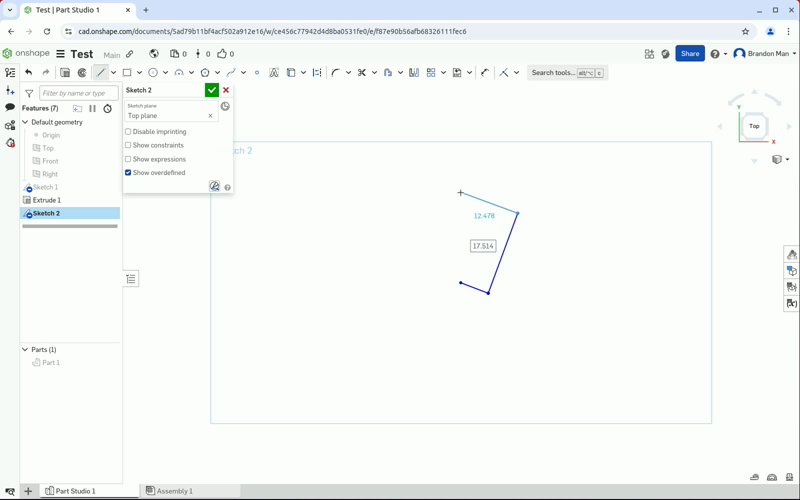
click(460, 192)
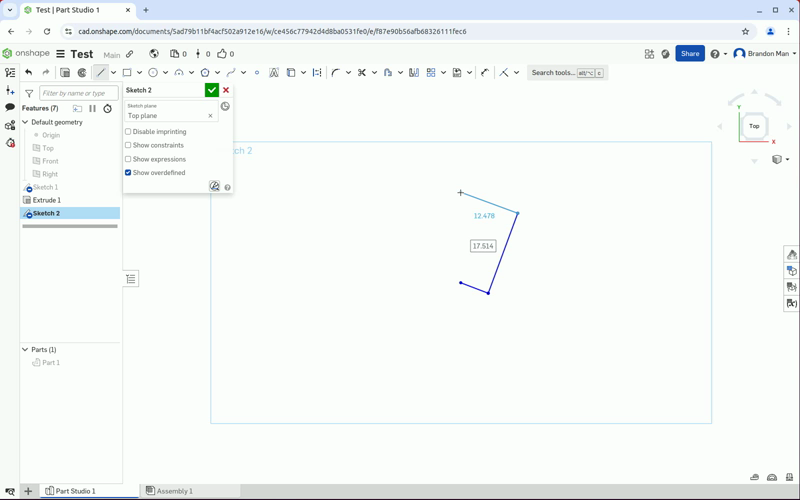
key_up(shift)
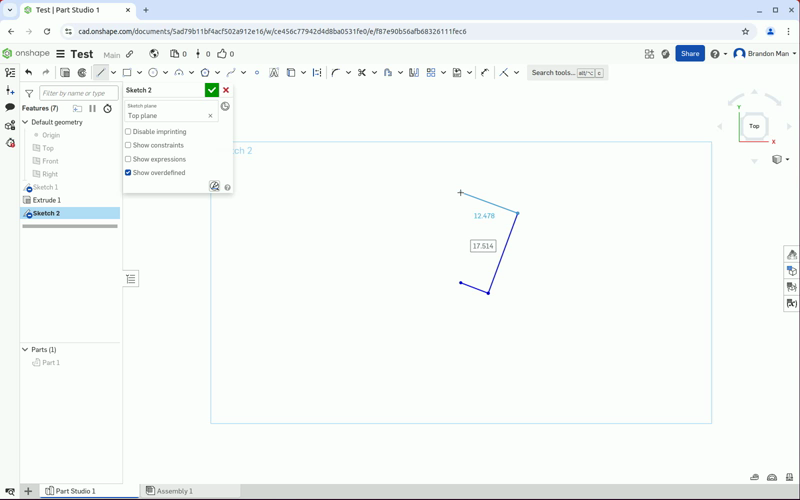
key_down(shift)
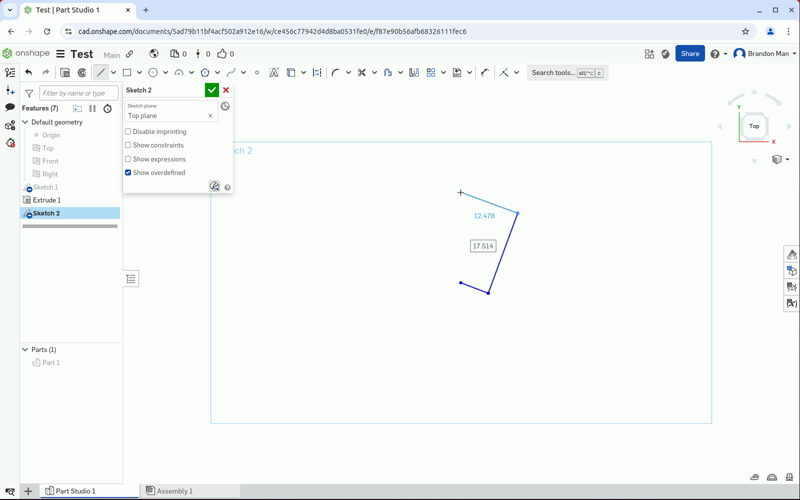
mouse_move(460, 282)
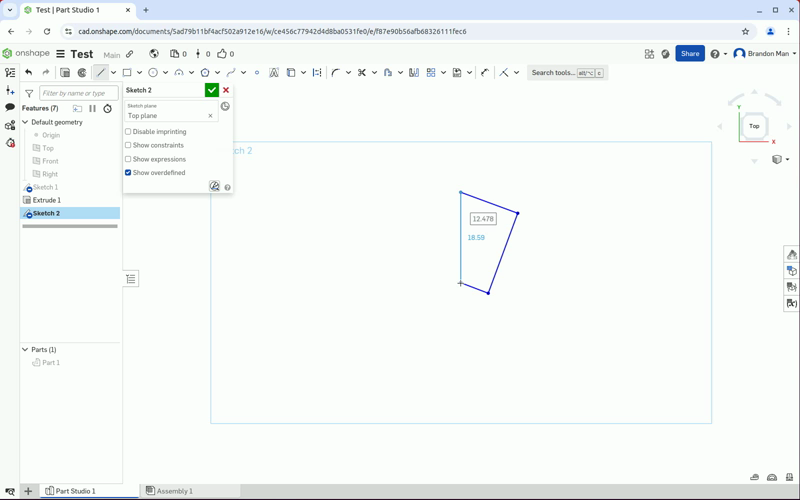
key_up(shift)
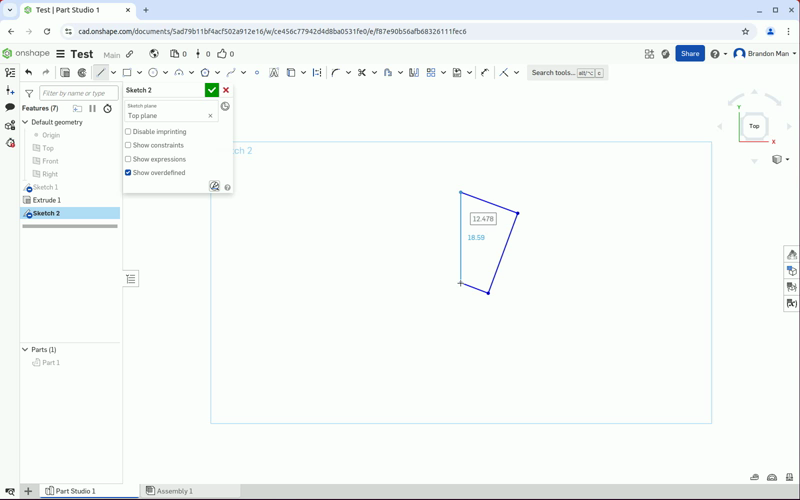
click(460, 282)
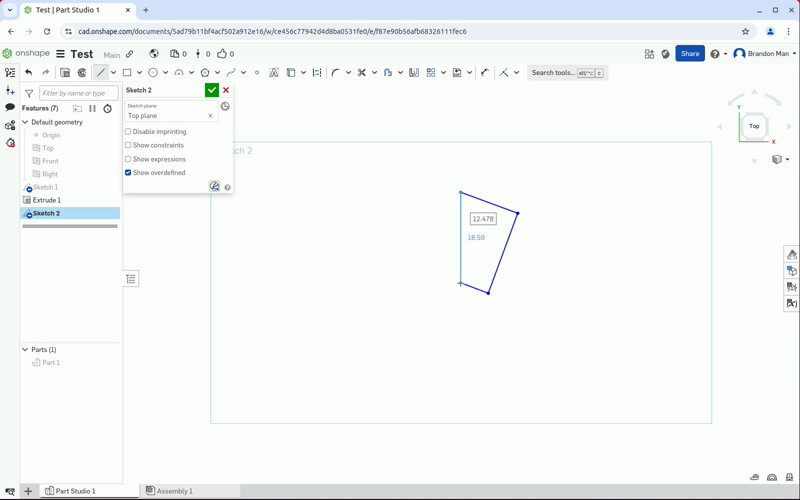
key(esc)
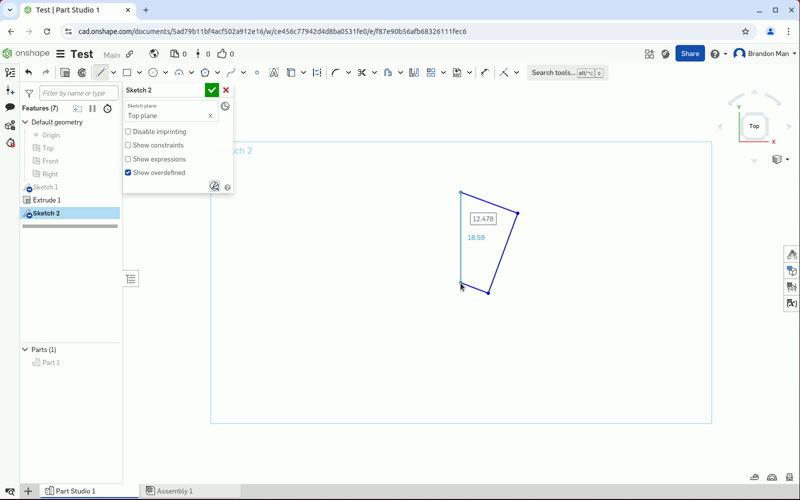
mouse_move(508, 227)
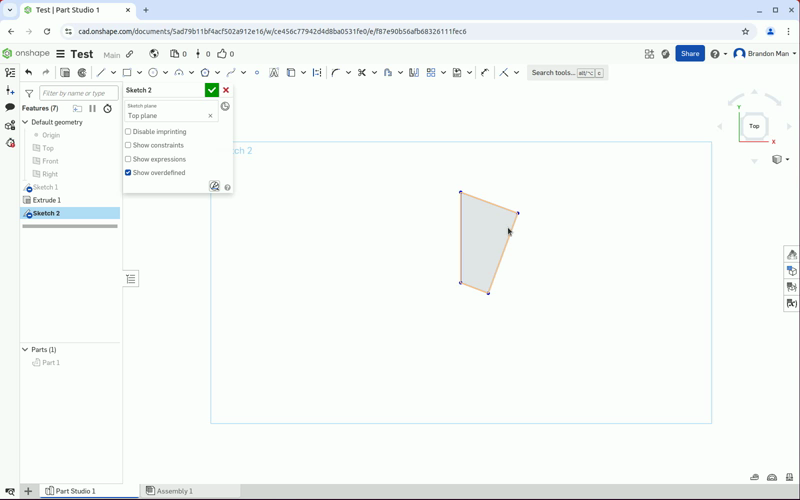
click(508, 227)
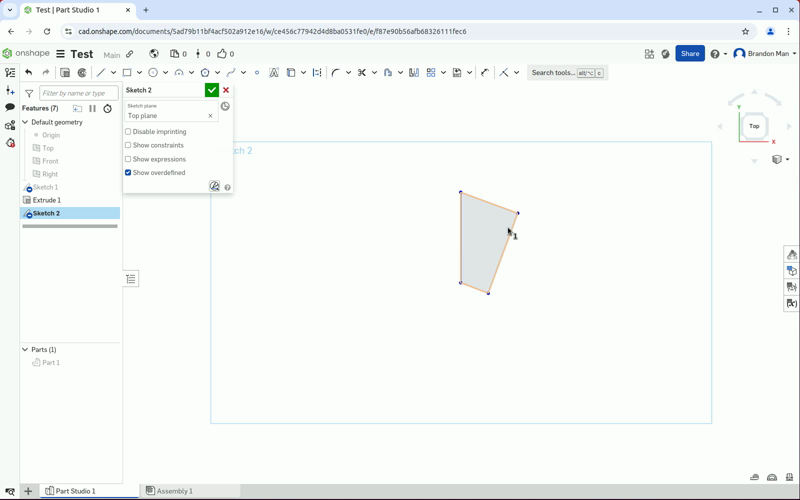
mouse_move(73, 352)
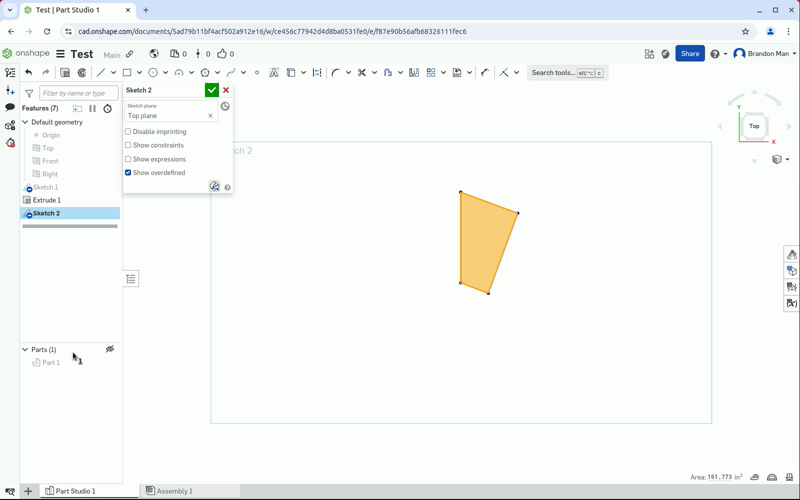
key(shift+y)
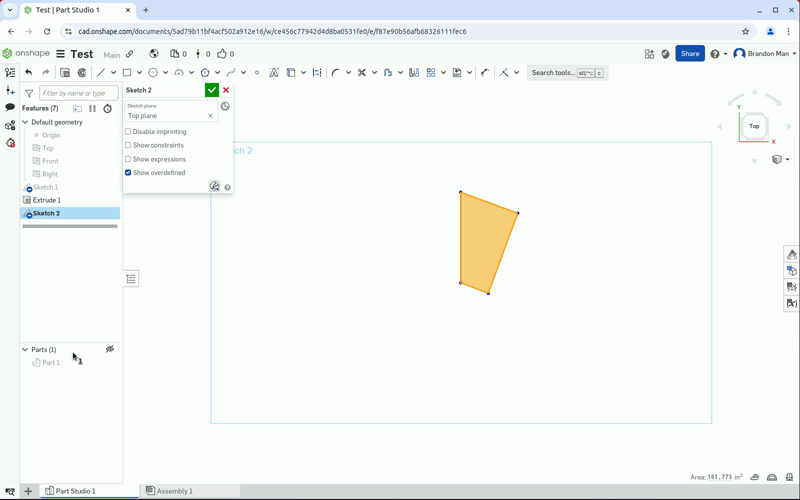
key(shift+e)
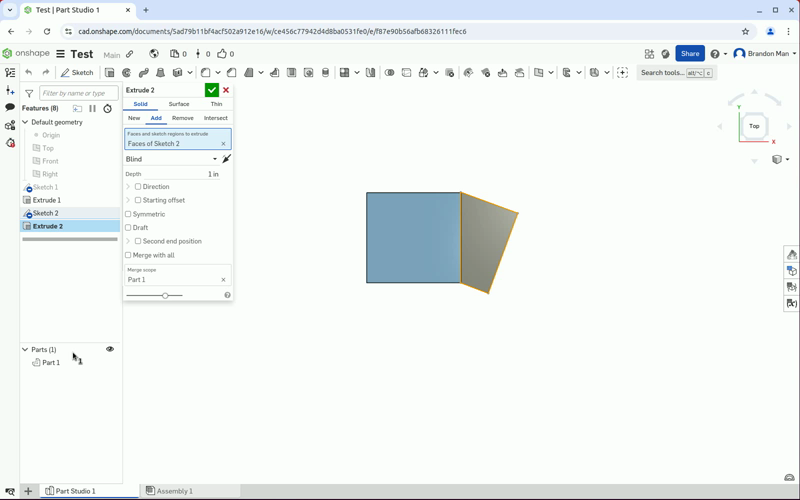
mouse_move(143, 106)
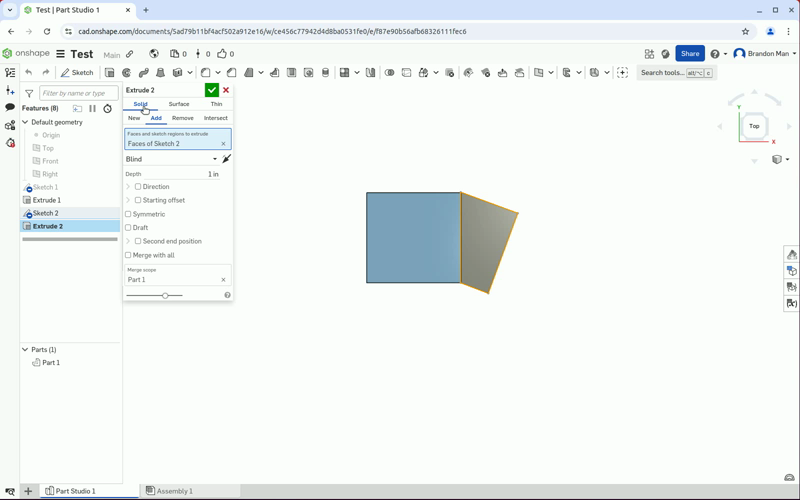
click(143, 106)
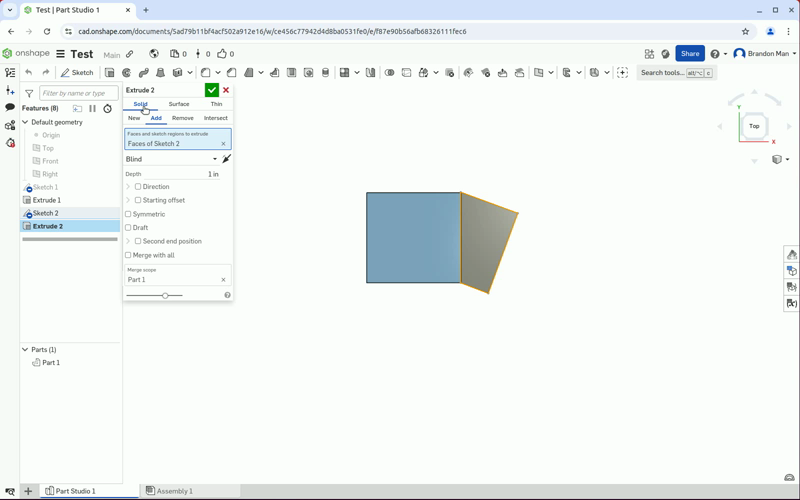
mouse_move(137, 120)
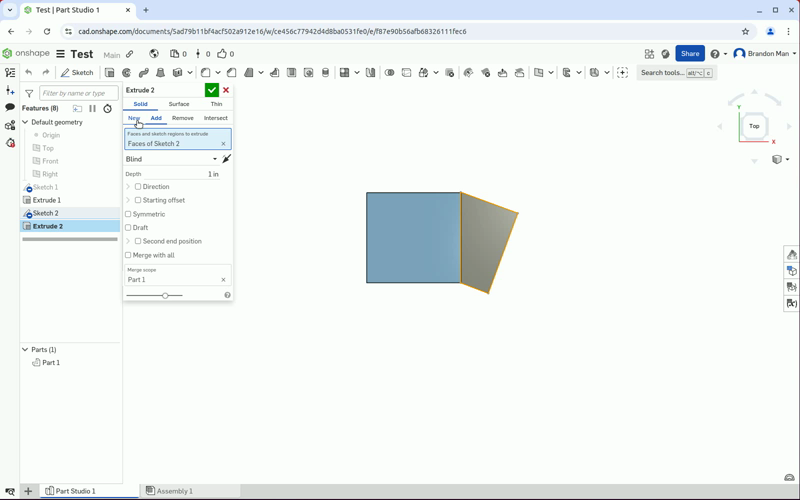
click(137, 120)
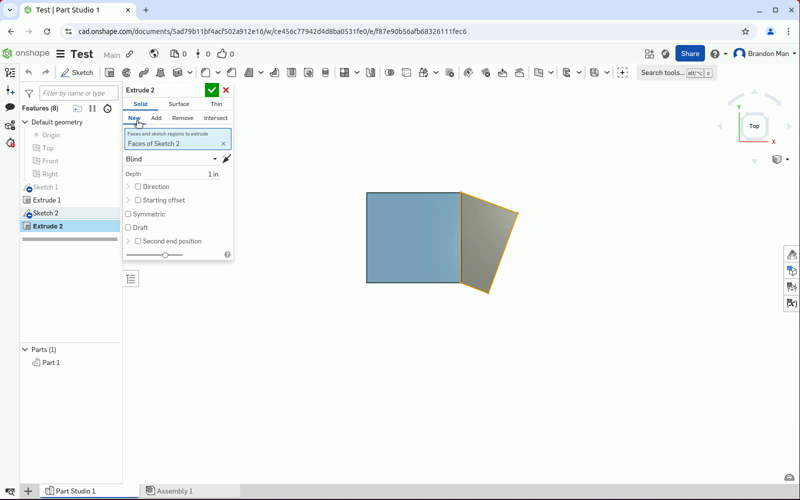
key(tab, 4)
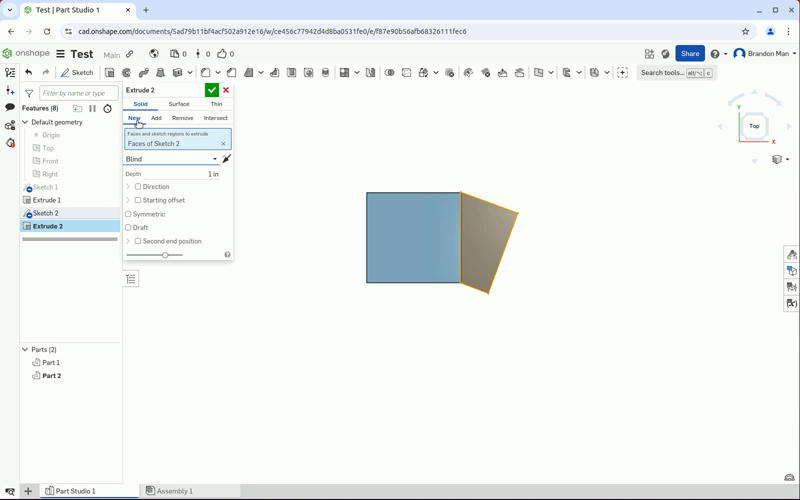
text(23.108)
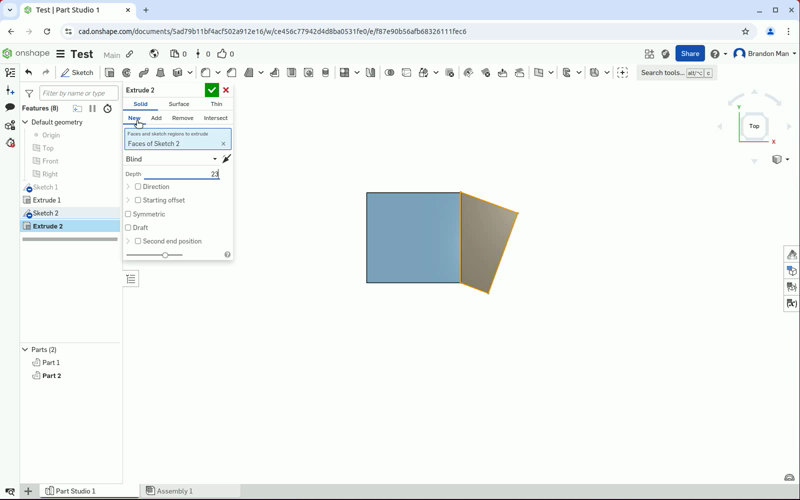
key(enter)
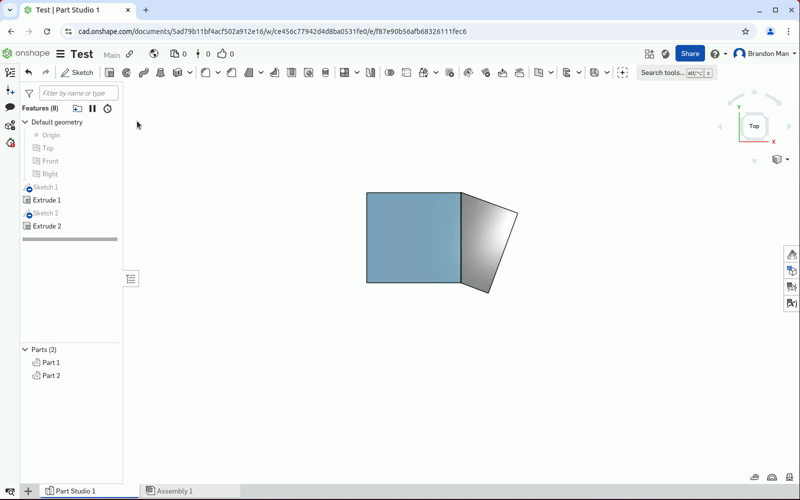
key(shift+h)
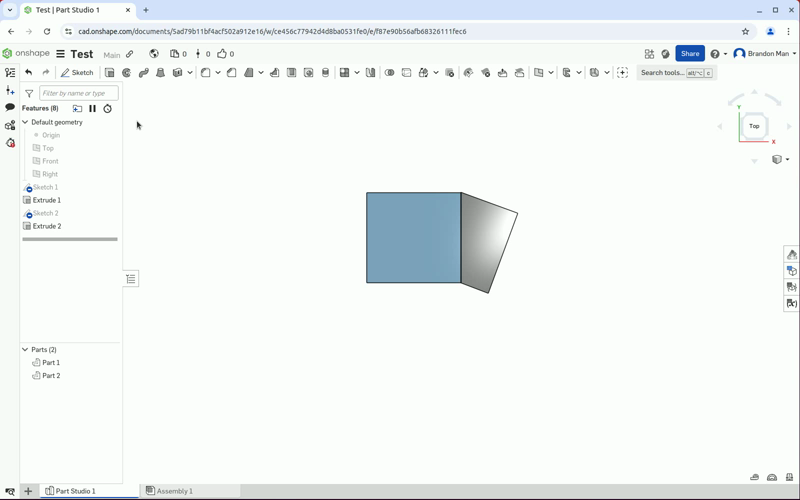
key(shift+h)
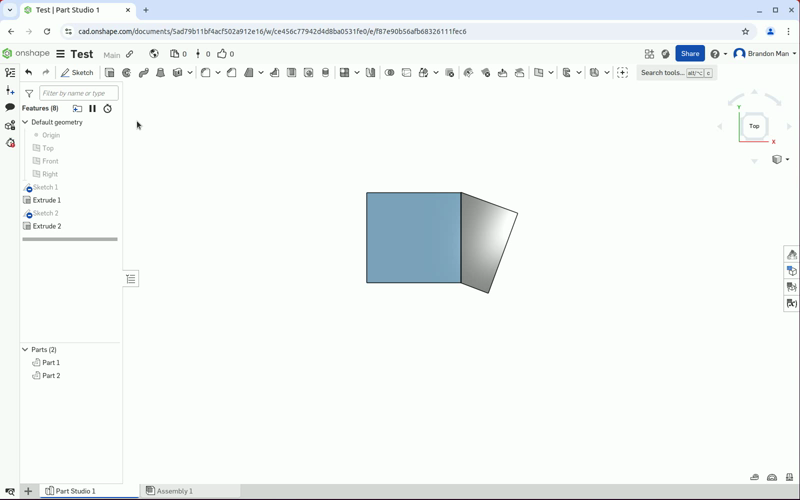
key(shift+7)
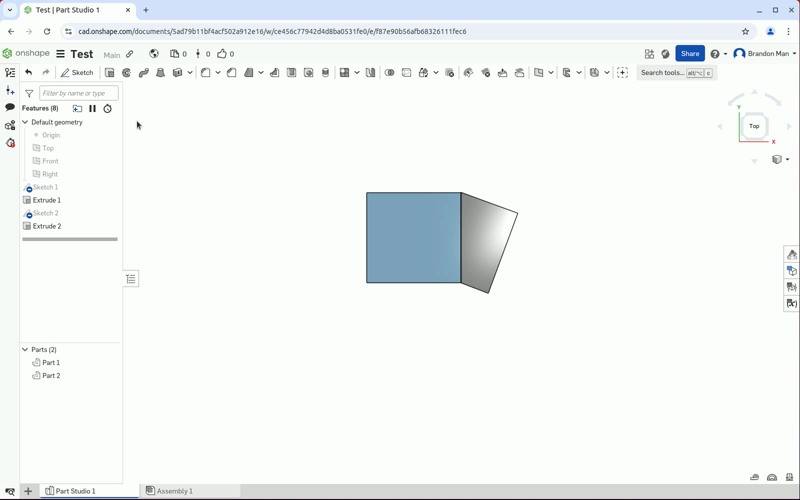
key(up, 3)
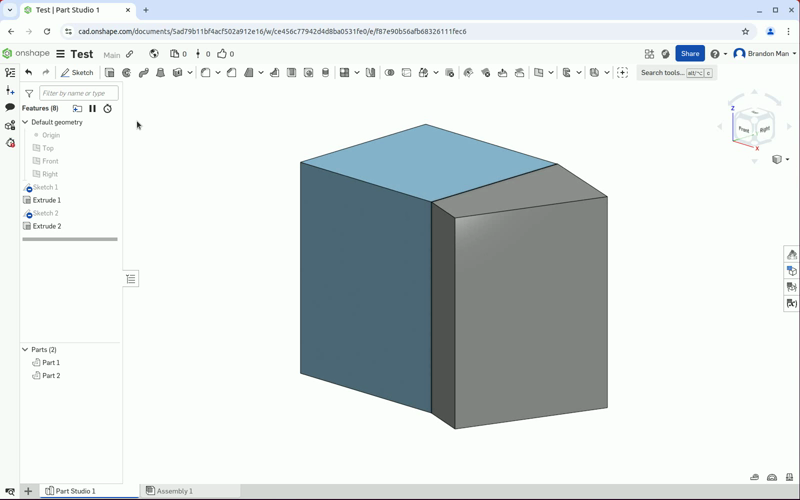
key(left, 3)
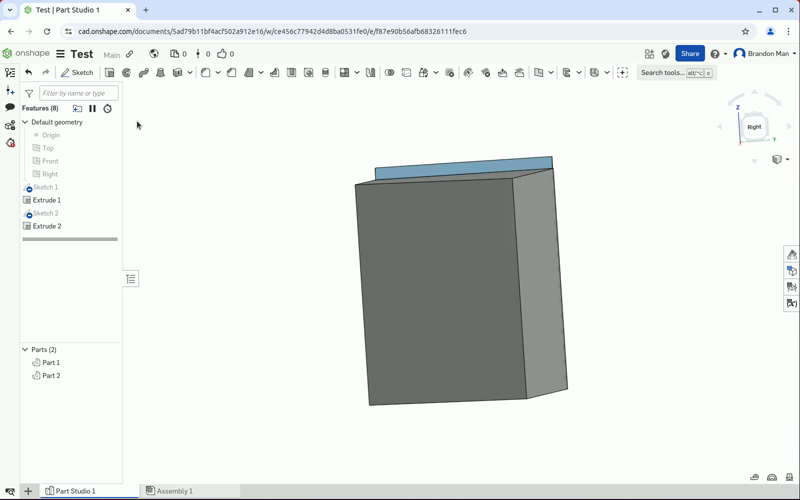
key(right, 3)
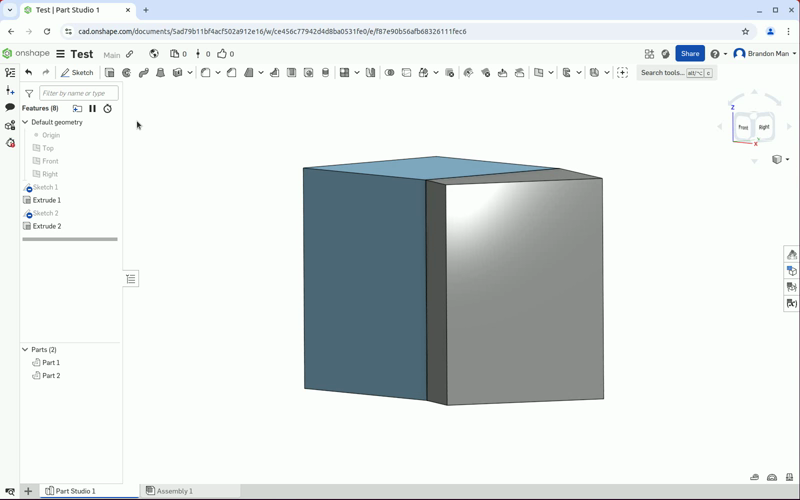
key(down, 3)
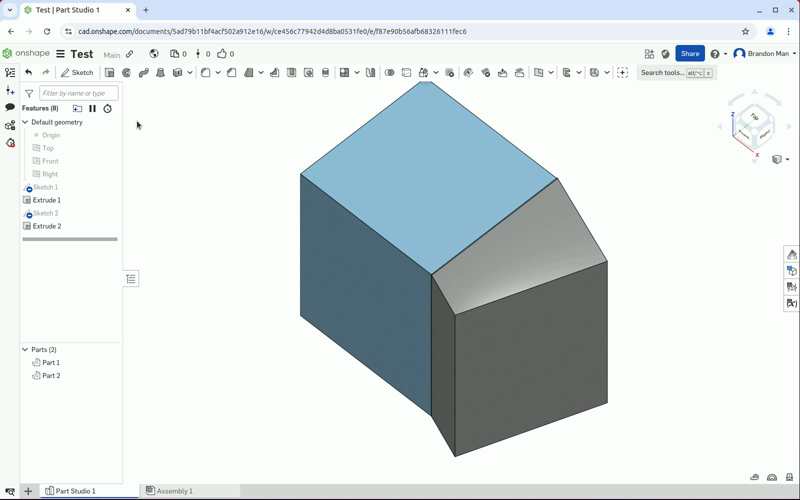
mouse_move(73, 189)
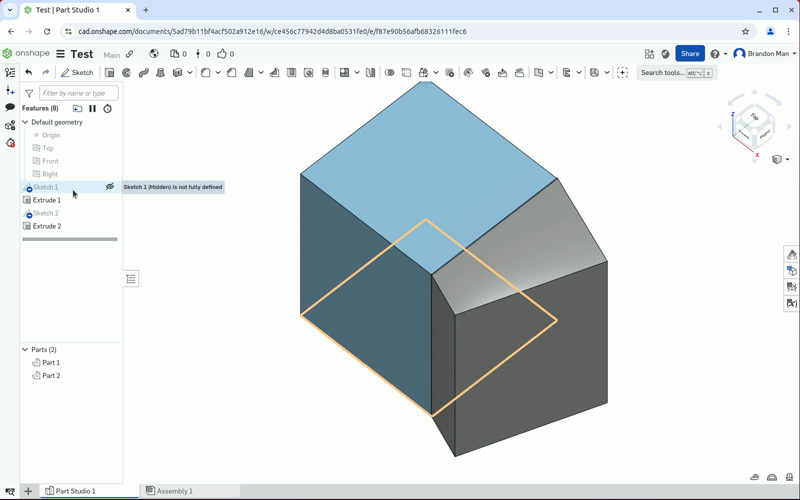
click(73, 189)